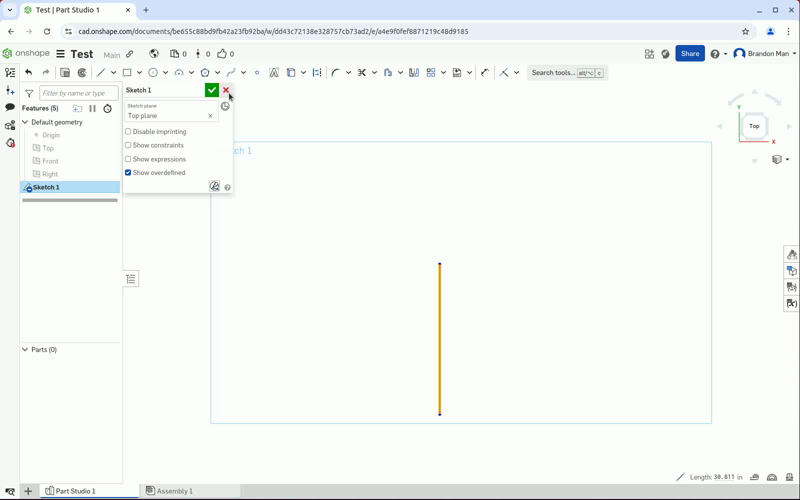
key(shift+h)
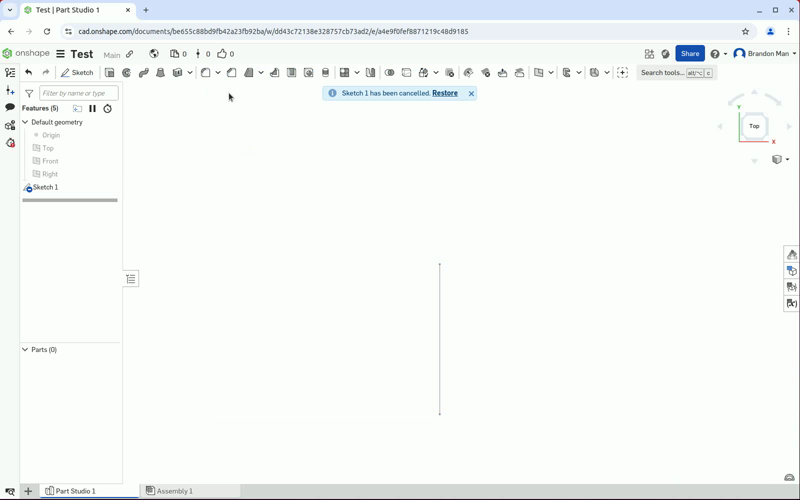
key(shift+s)
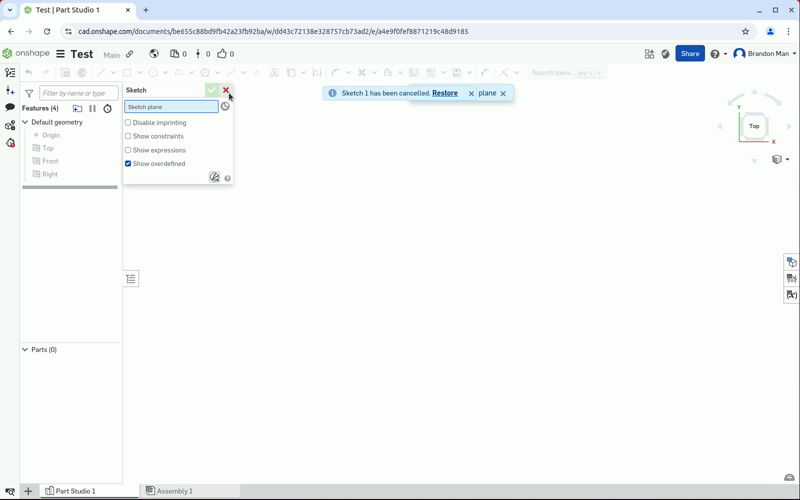
mouse_move(73, 150)
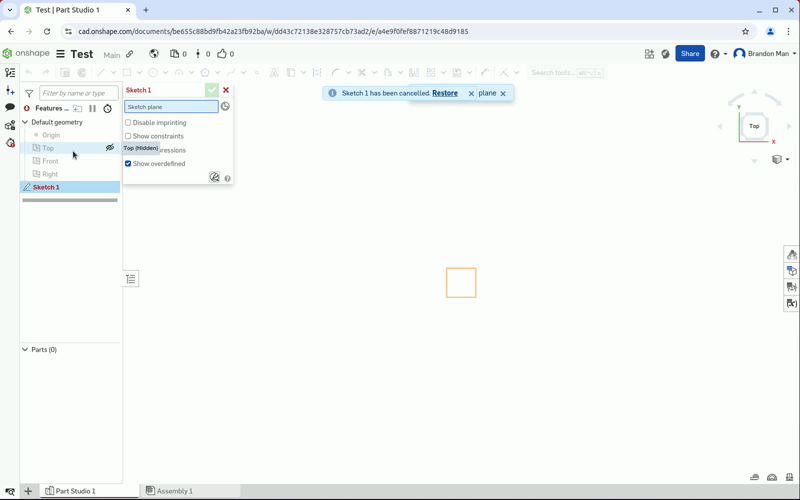
click(73, 150)
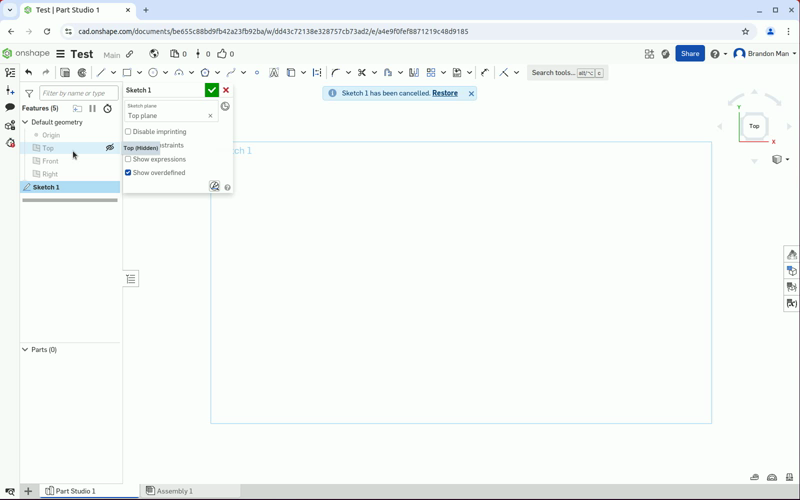
mouse_move(73, 352)
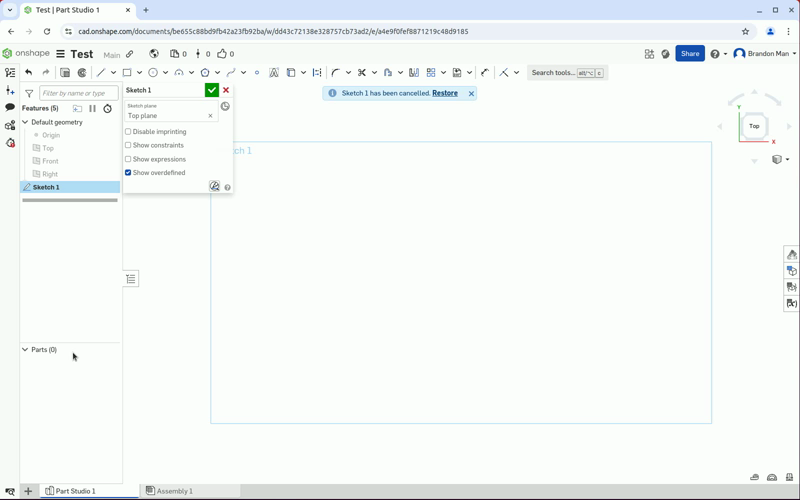
key(y)
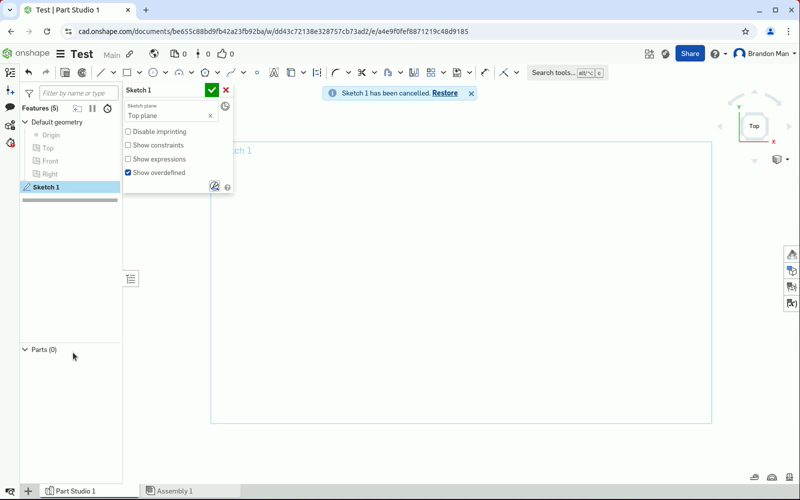
key(l)
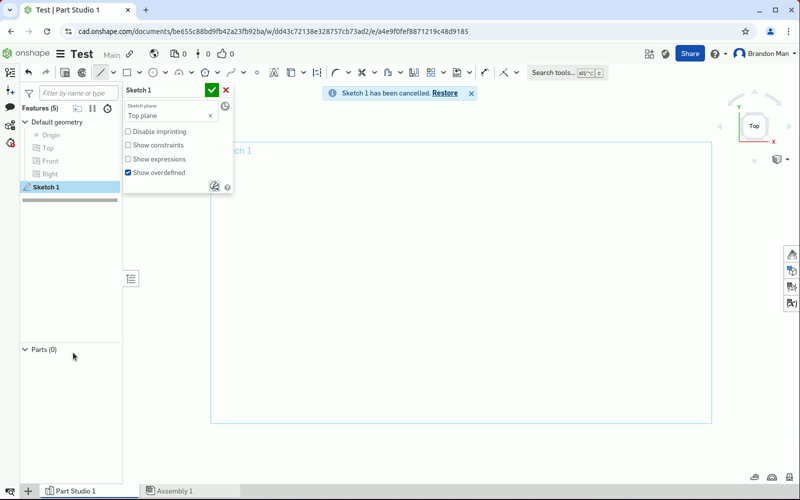
key_down(shift)
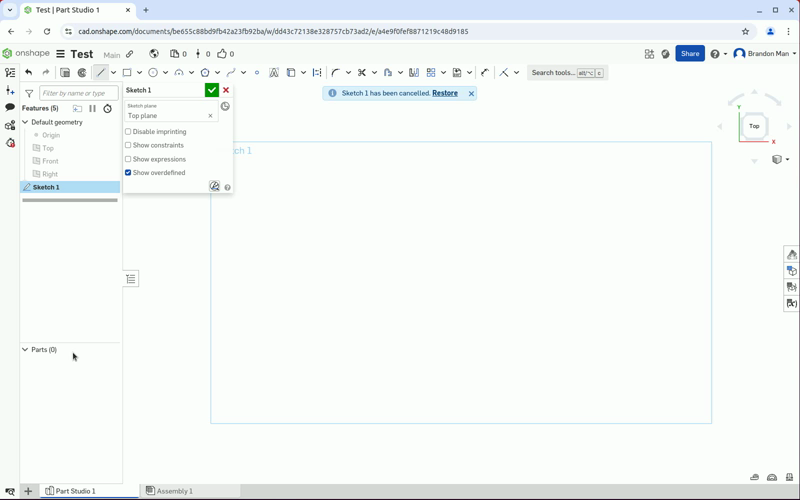
mouse_move(389, 305)
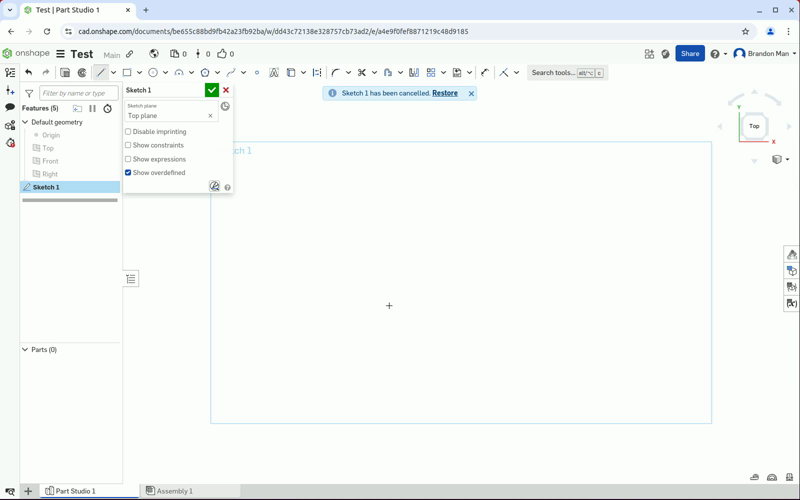
click(389, 305)
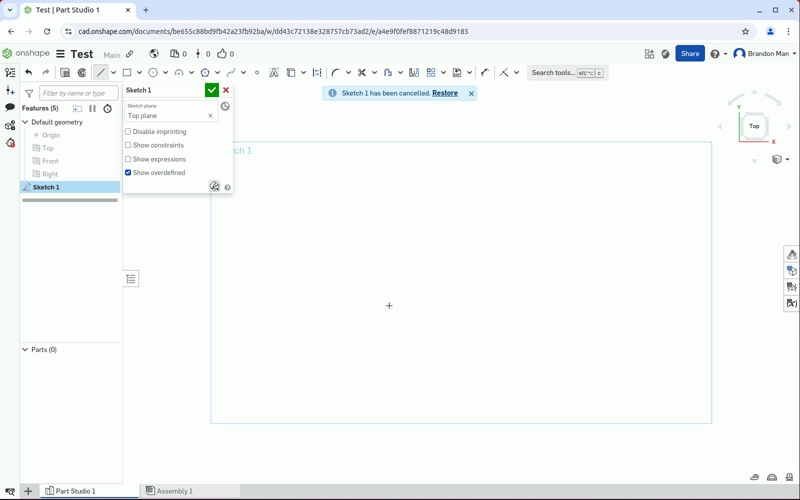
key_up(shift)
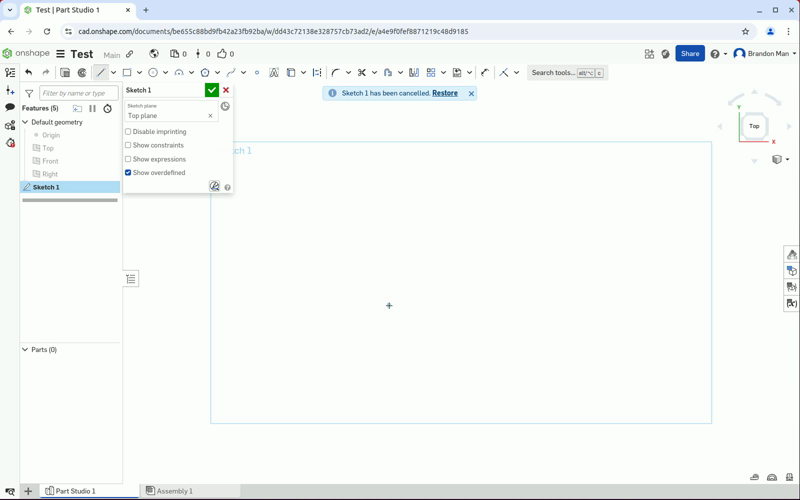
key_down(shift)
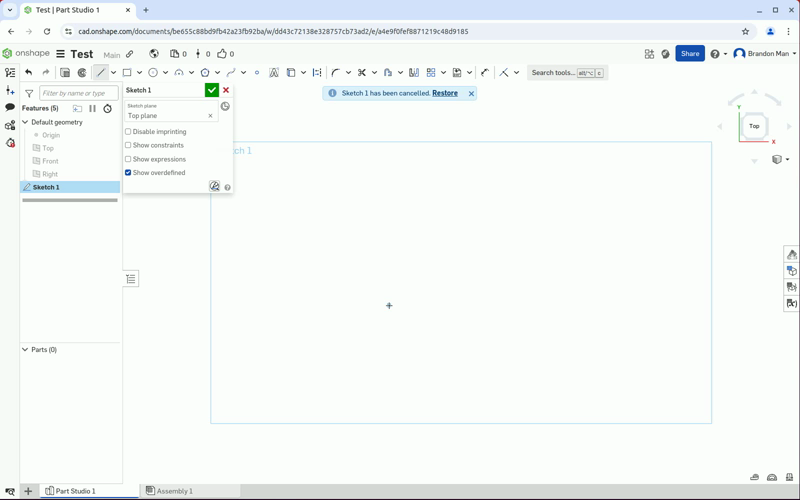
mouse_move(531, 305)
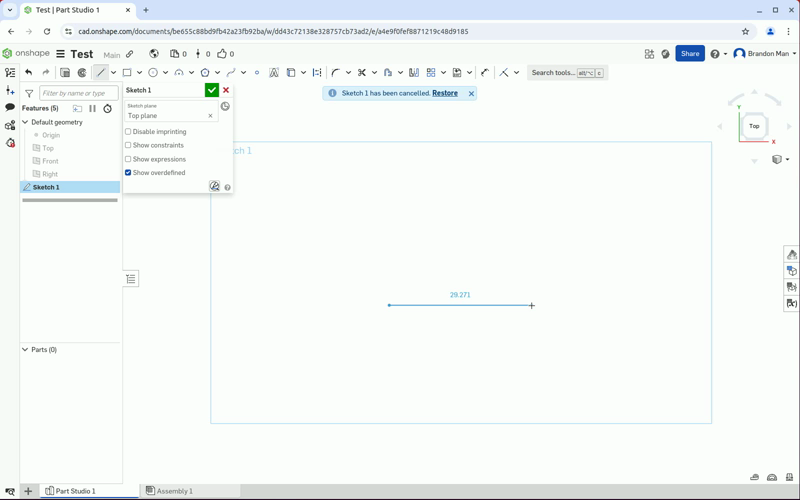
click(531, 305)
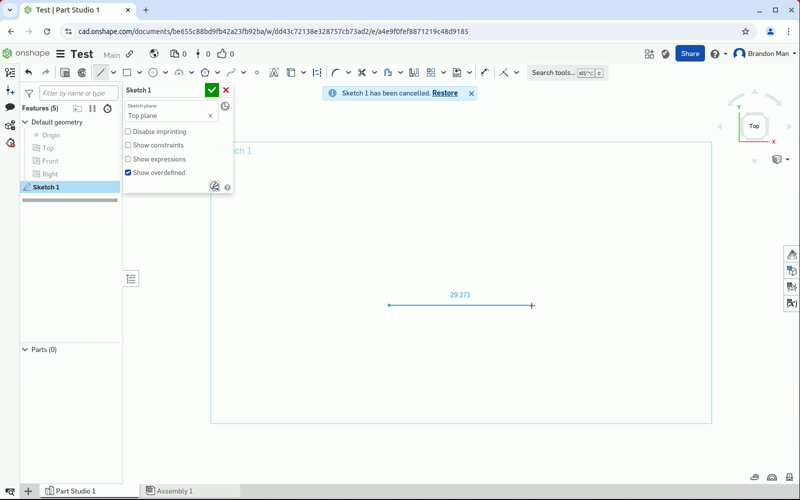
key_up(shift)
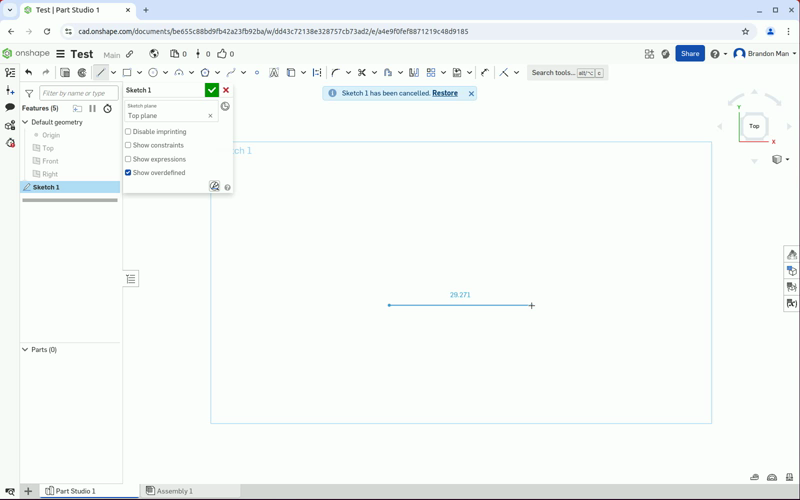
key_down(shift)
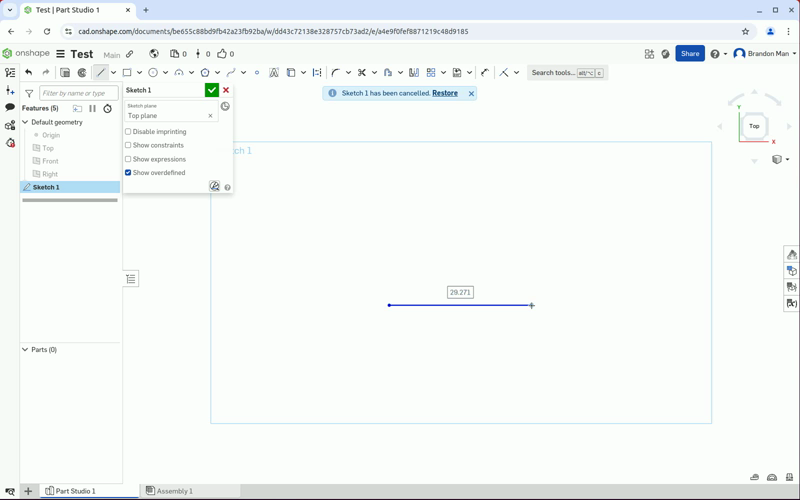
mouse_move(561, 305)
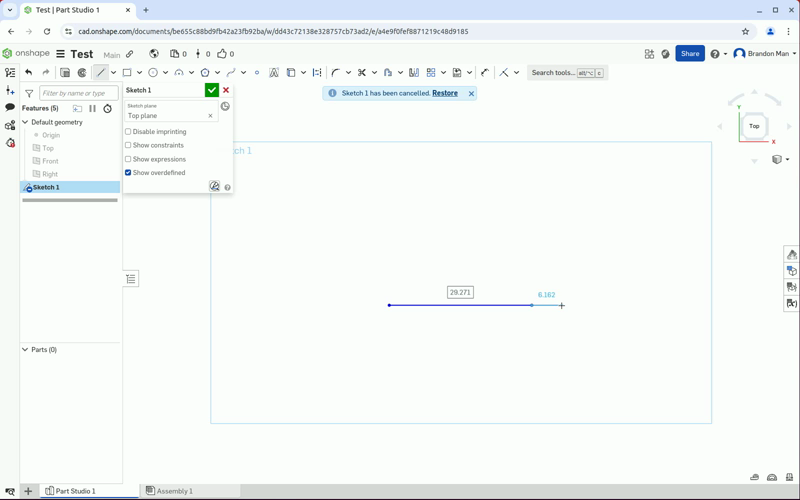
mouse_move(531, 261)
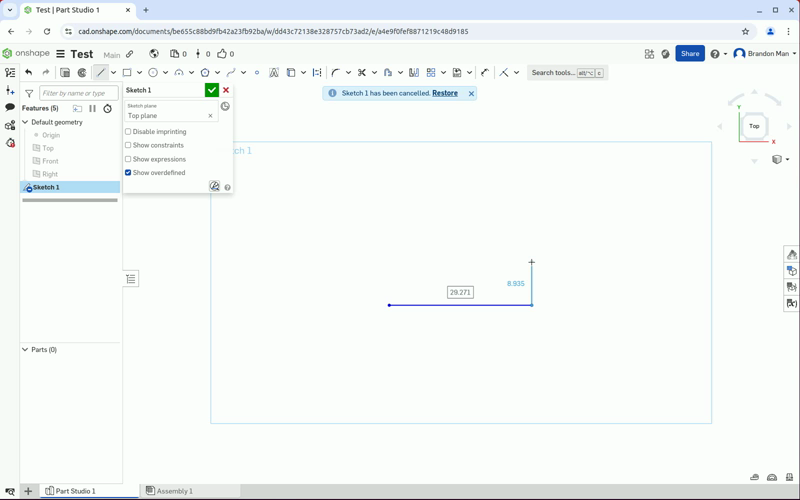
click(531, 261)
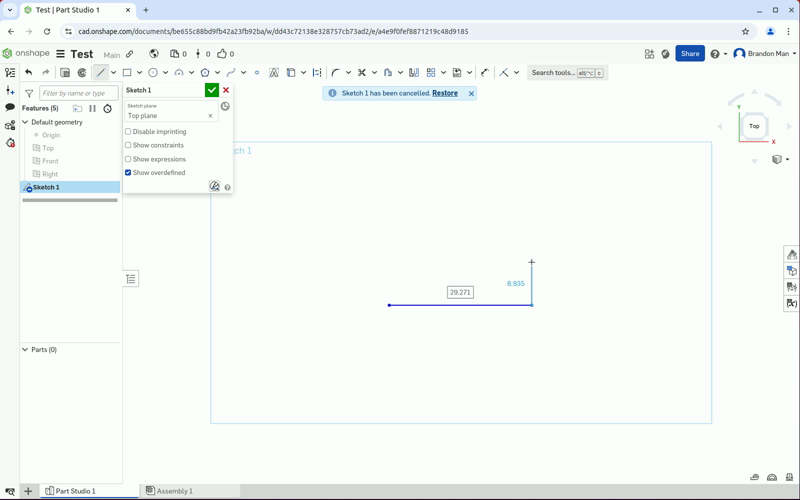
key_up(shift)
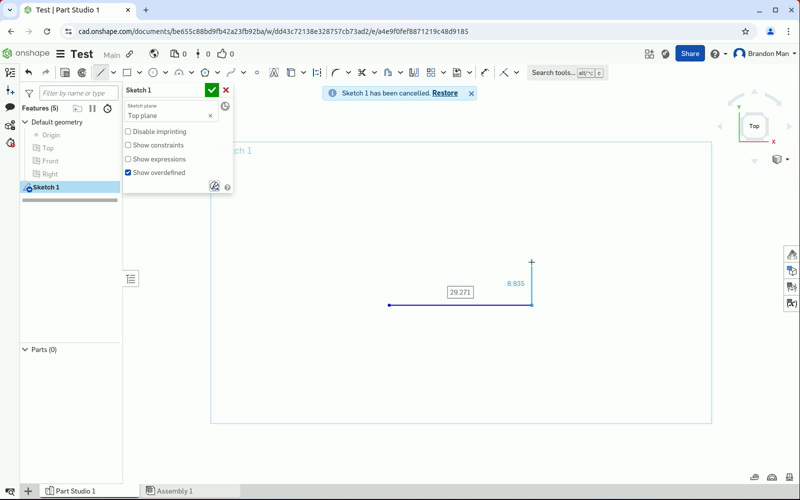
key_down(shift)
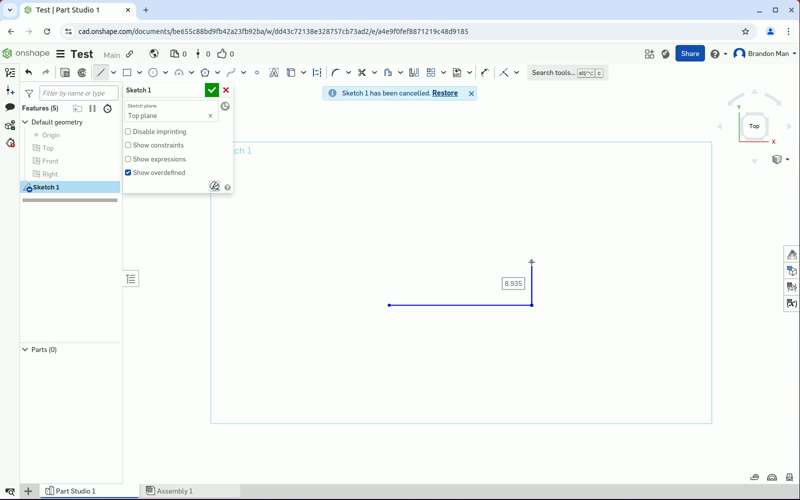
mouse_move(389, 261)
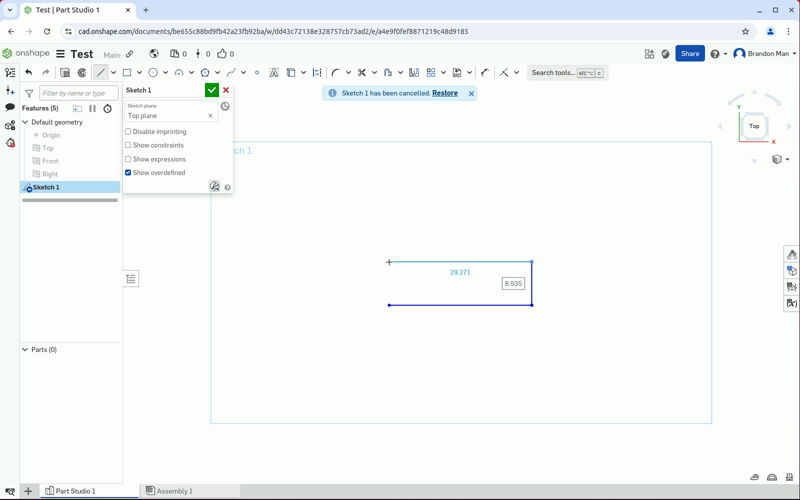
click(389, 261)
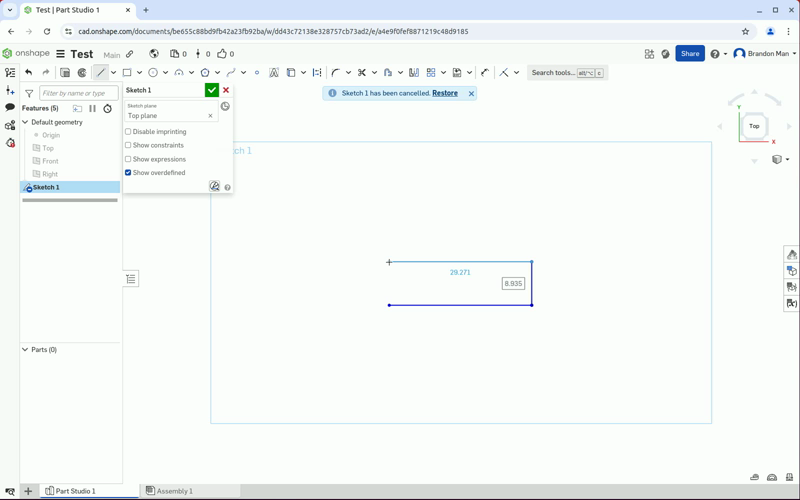
key_up(shift)
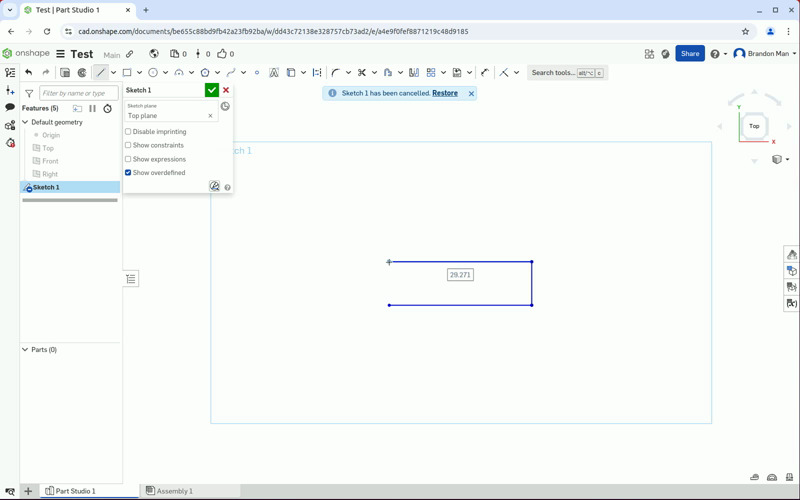
mouse_move(419, 261)
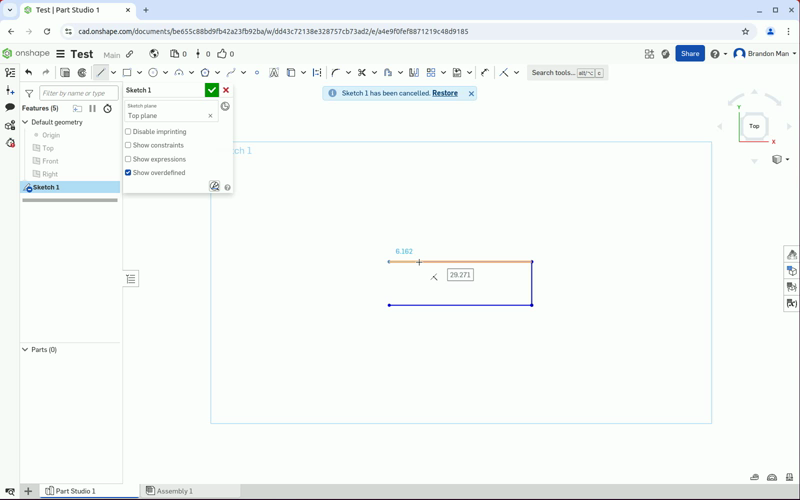
key_down(shift)
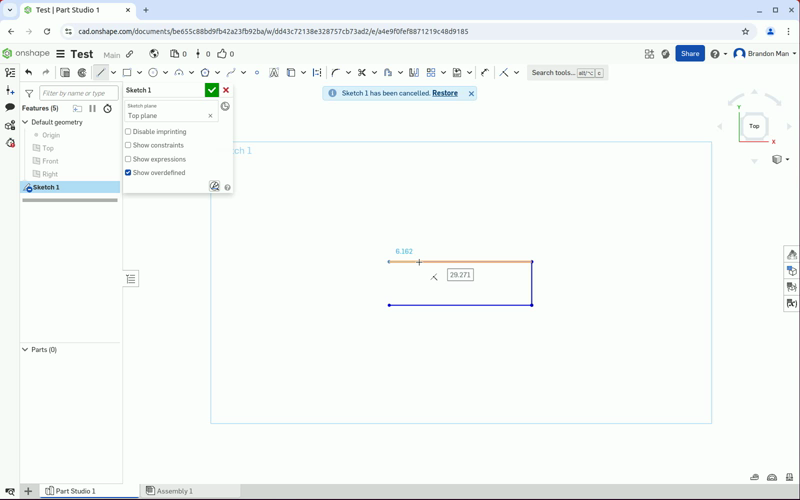
mouse_move(389, 305)
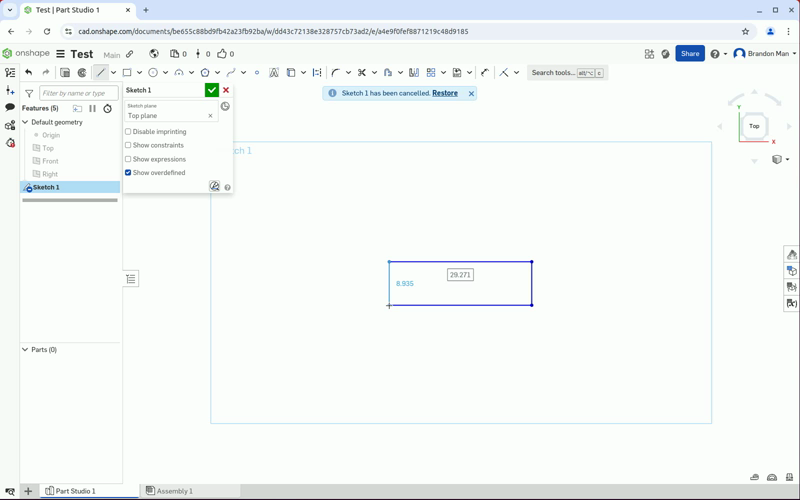
key_up(shift)
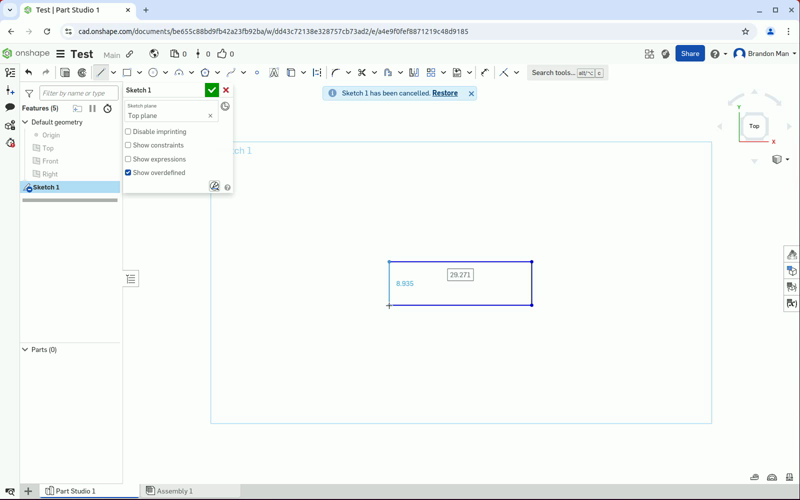
click(389, 305)
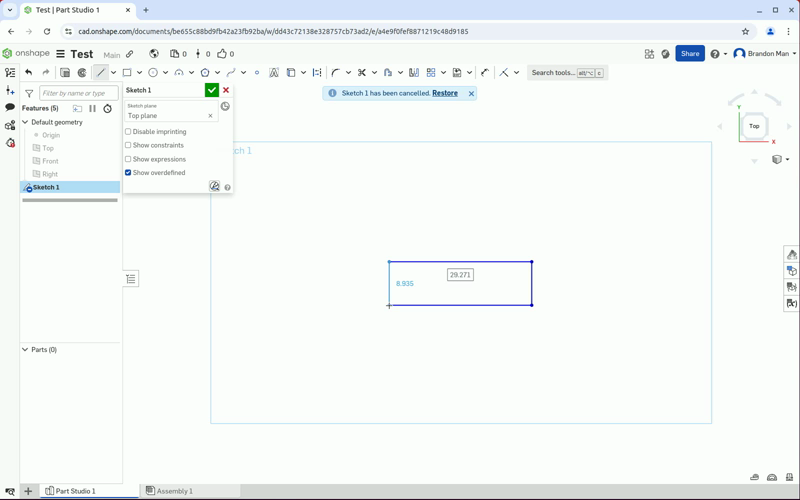
key(esc)
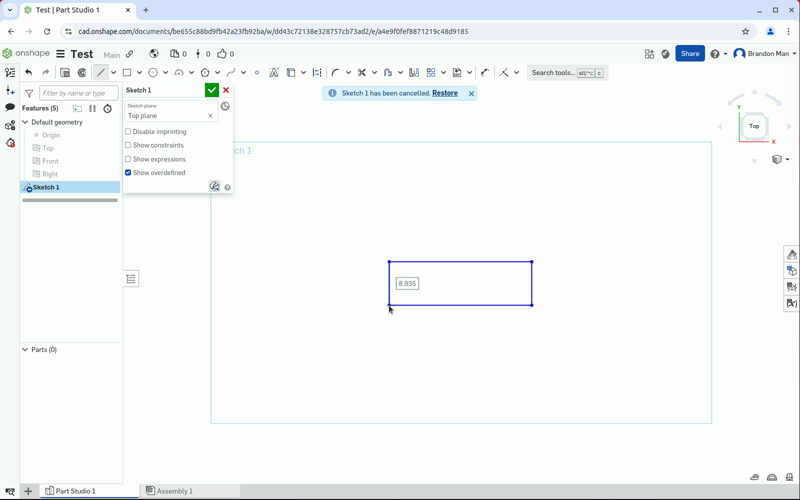
key(l)
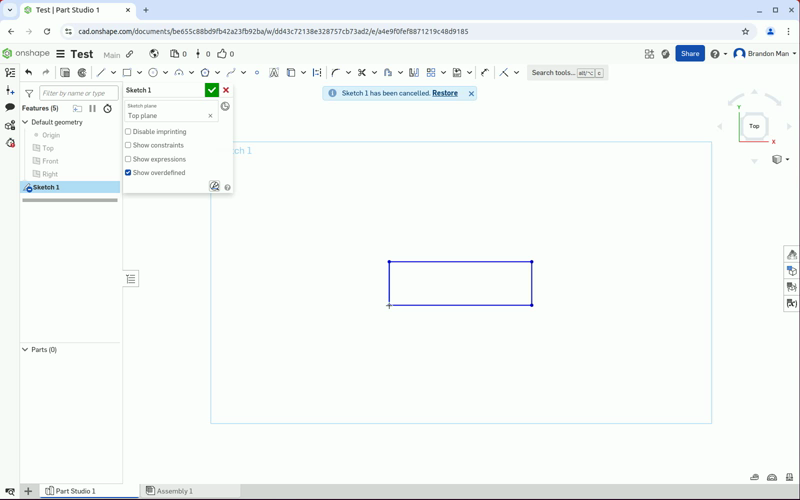
key_down(shift)
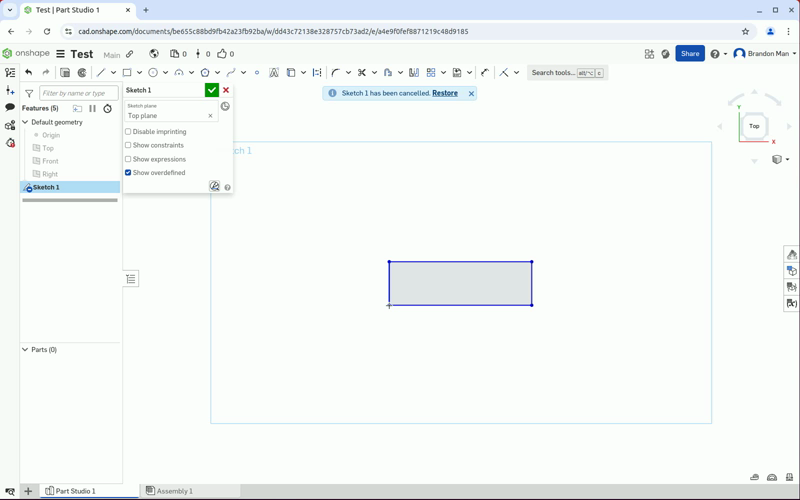
mouse_move(408, 299)
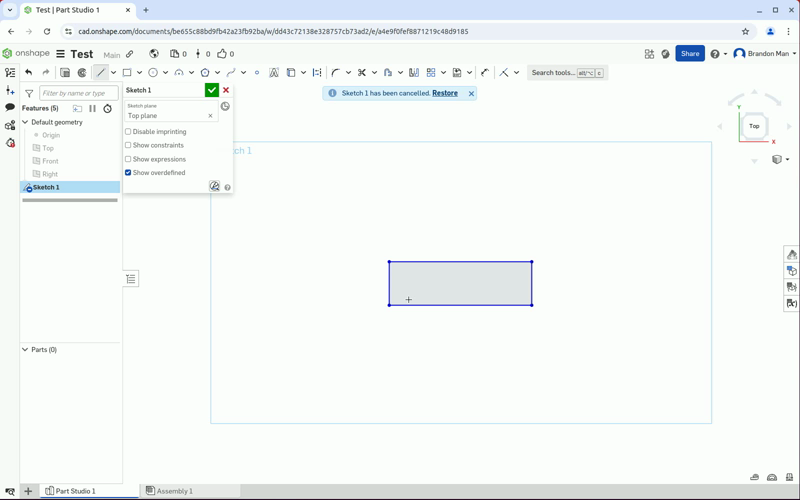
click(408, 299)
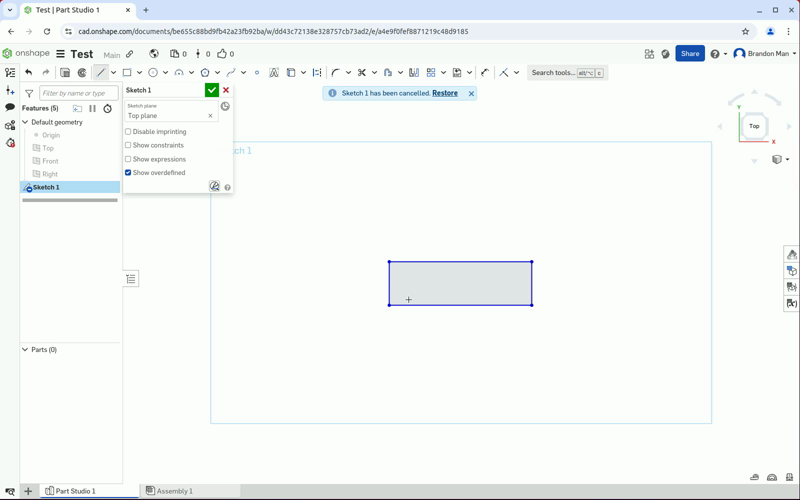
key_up(shift)
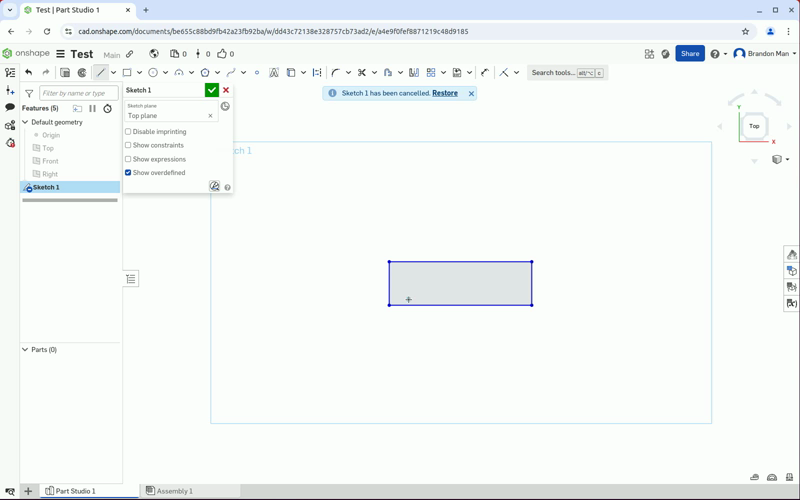
key_down(shift)
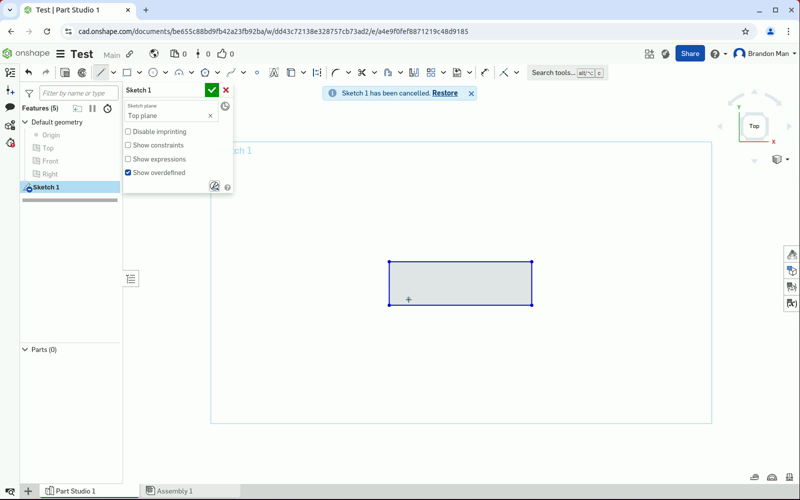
mouse_move(512, 299)
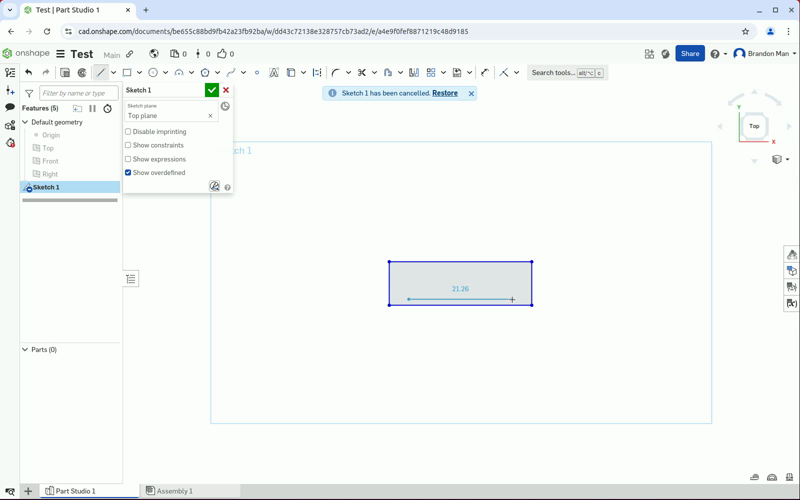
click(512, 299)
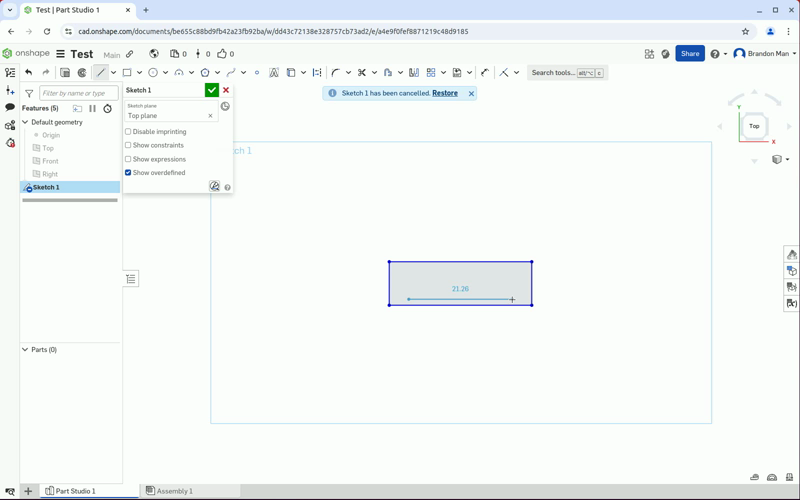
key_up(shift)
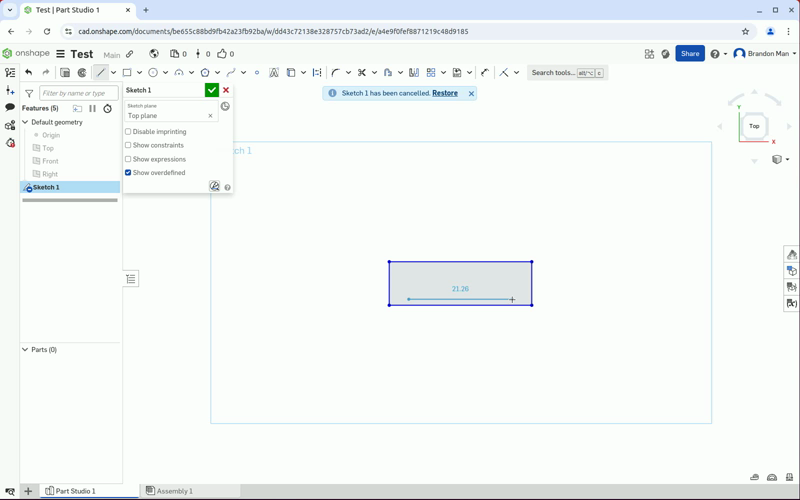
key_down(shift)
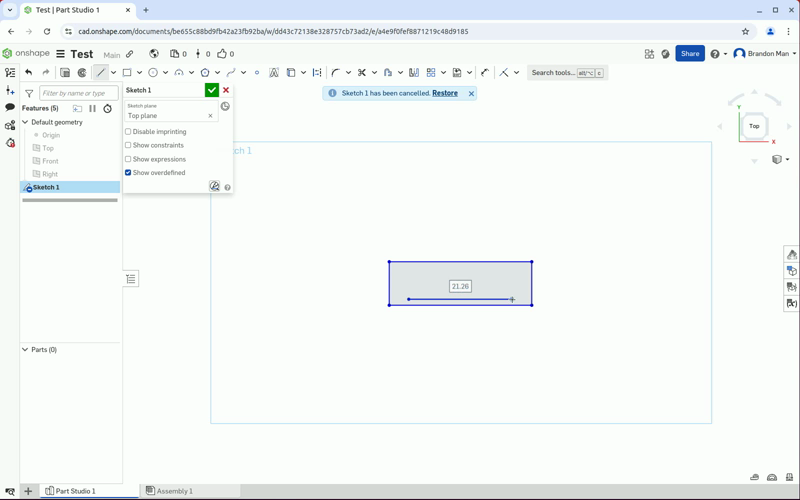
mouse_move(542, 299)
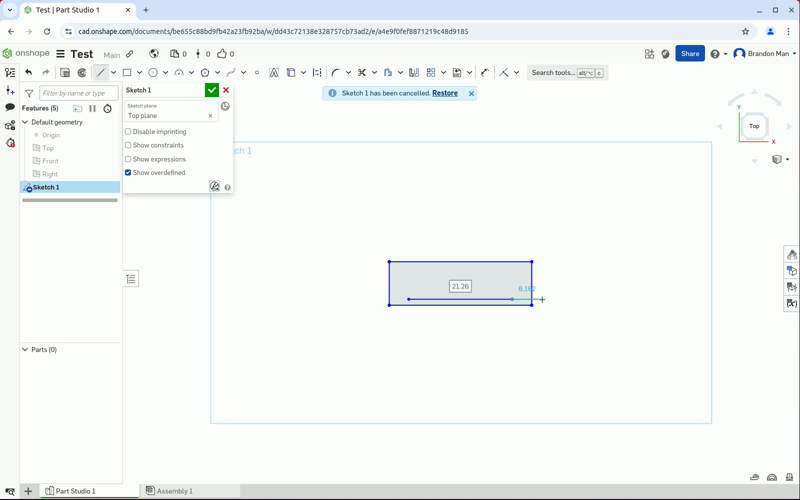
mouse_move(512, 267)
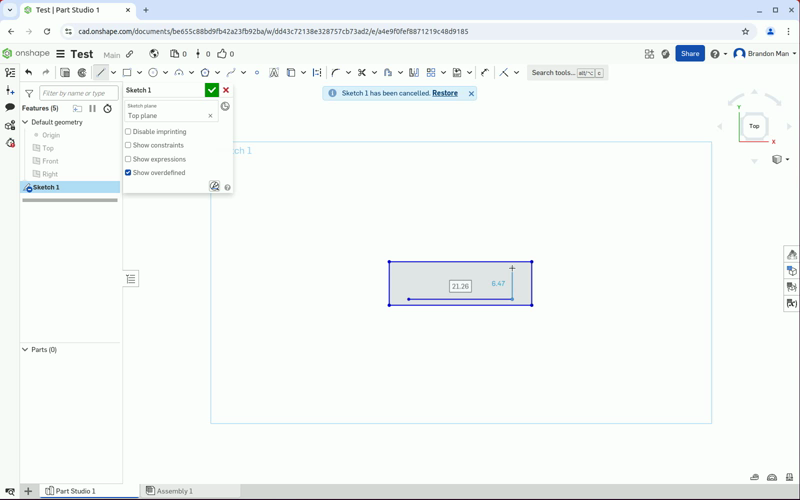
click(512, 267)
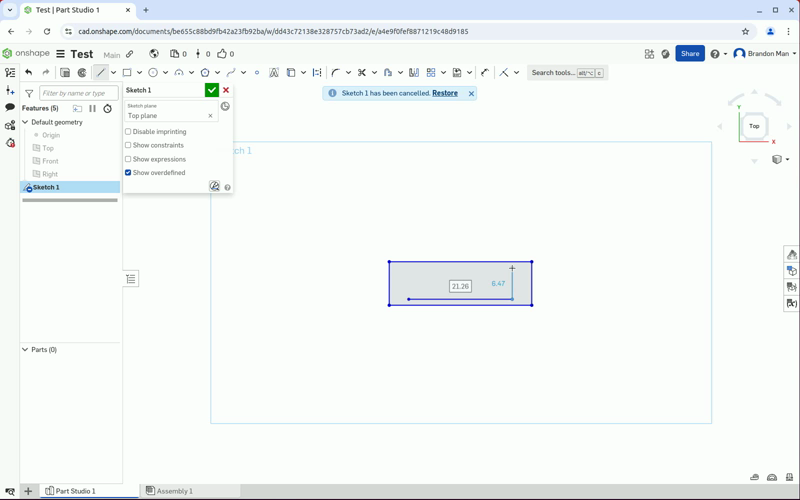
key_up(shift)
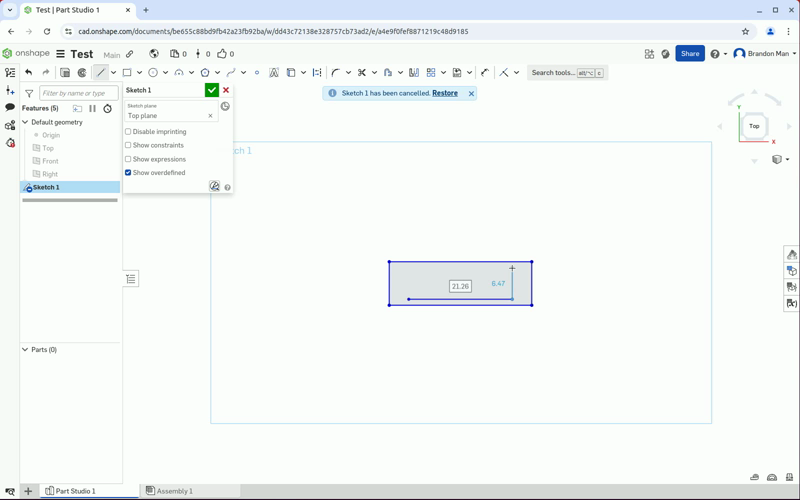
key_down(shift)
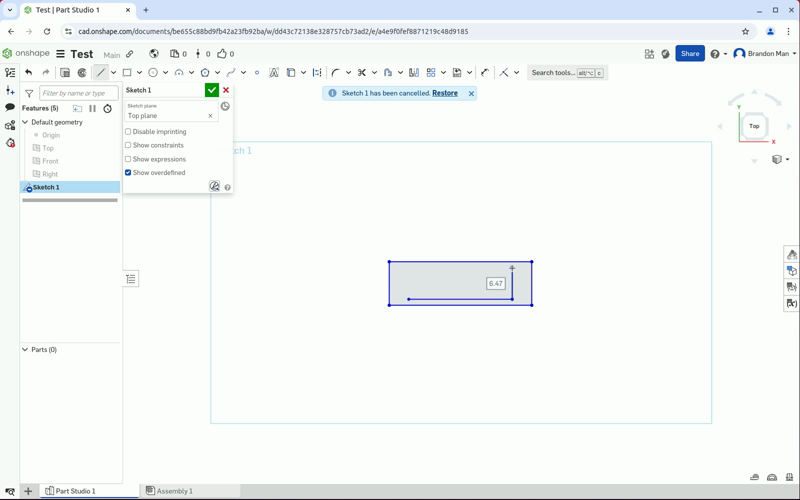
mouse_move(408, 267)
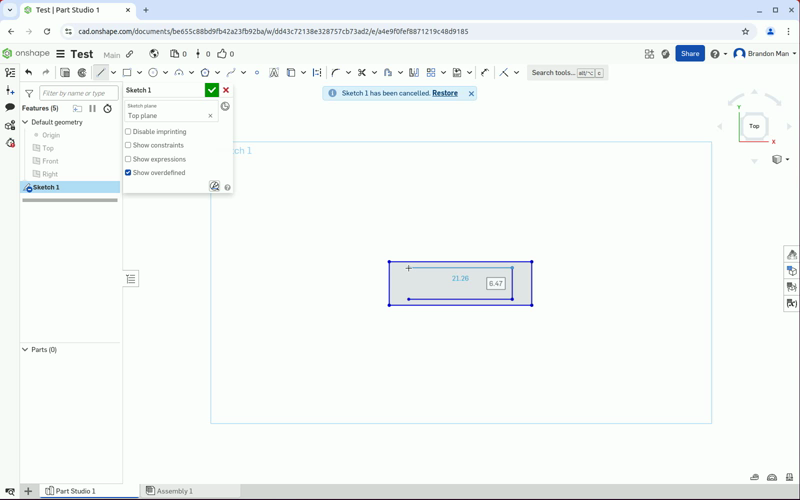
click(408, 267)
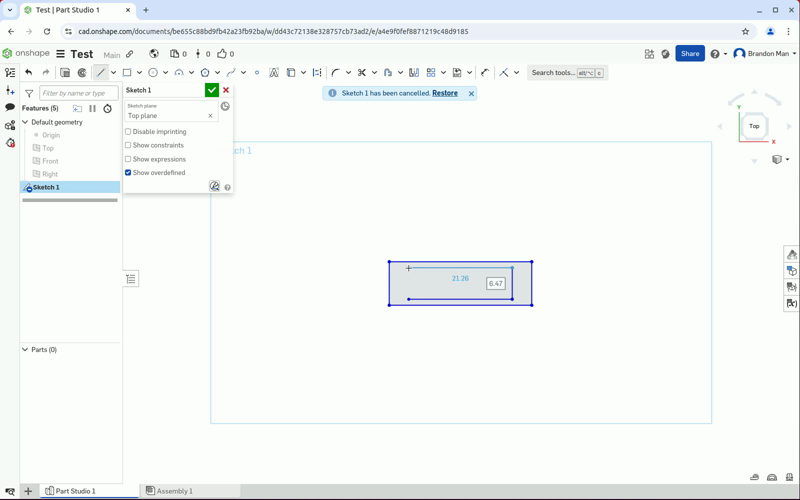
key_up(shift)
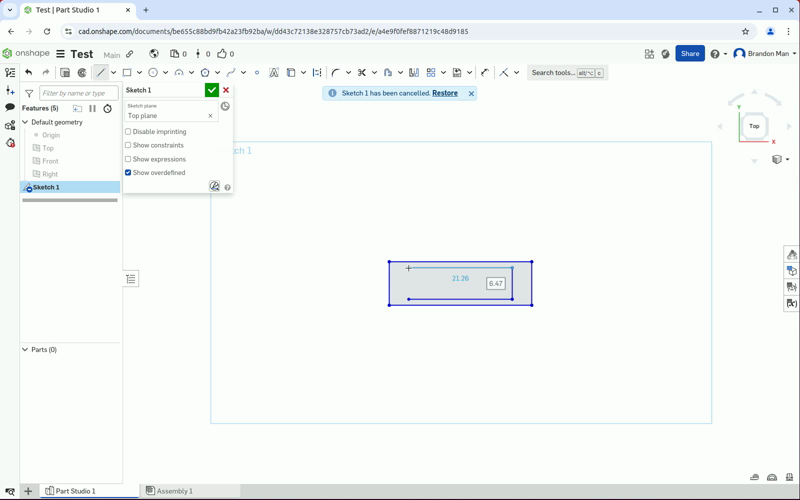
mouse_move(438, 267)
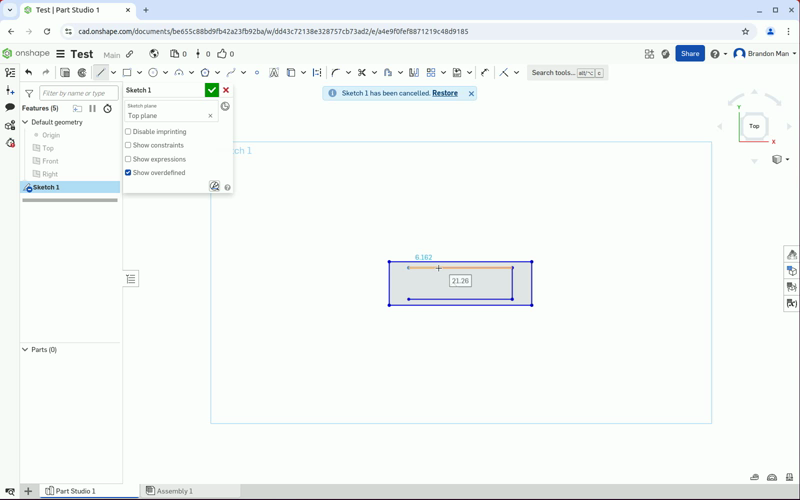
key_down(shift)
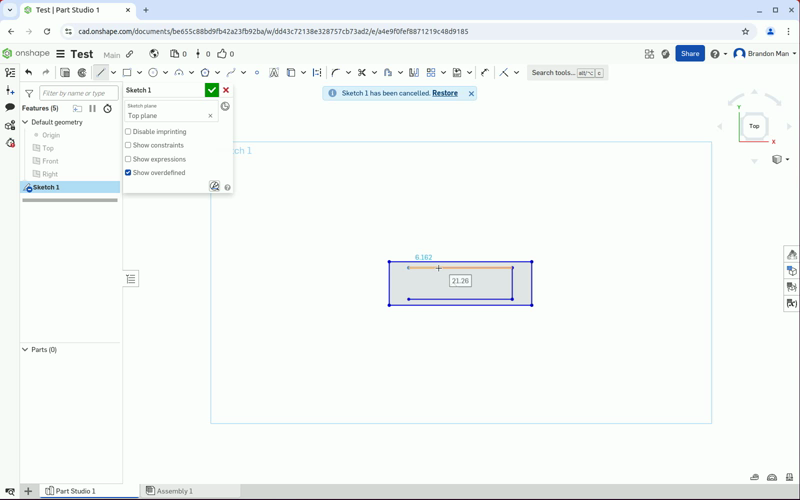
mouse_move(408, 299)
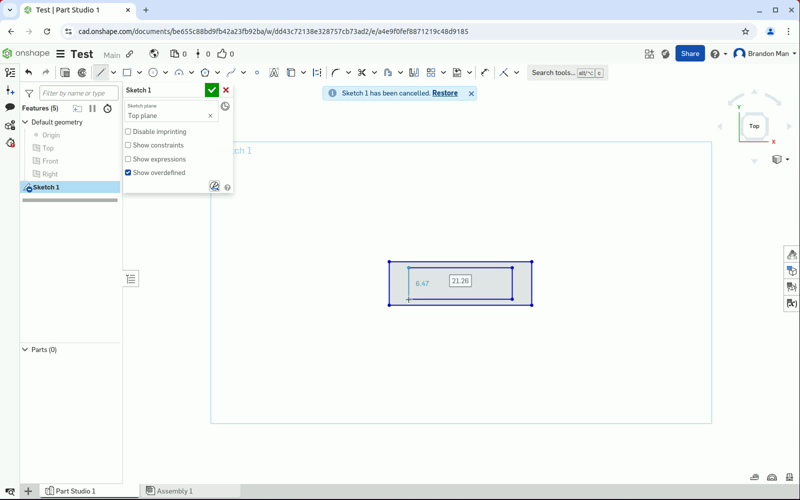
key_up(shift)
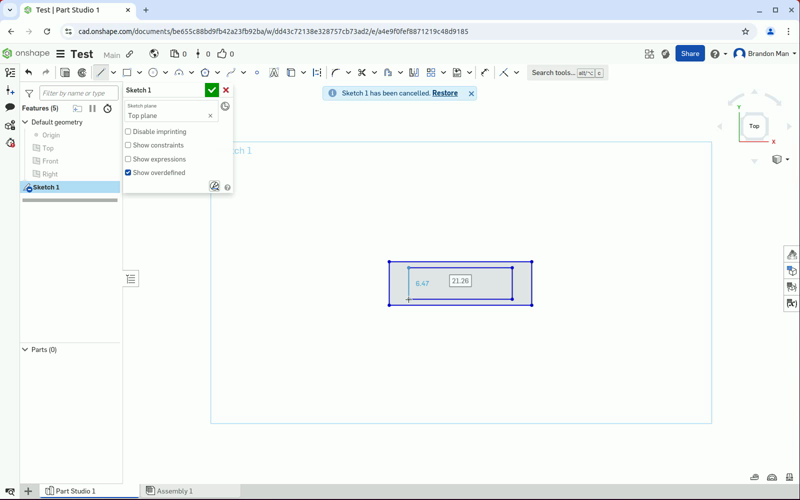
click(408, 299)
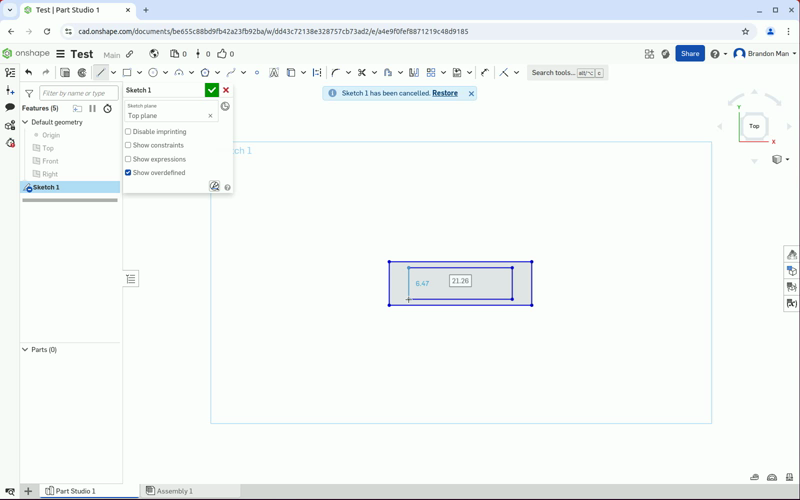
key(esc)
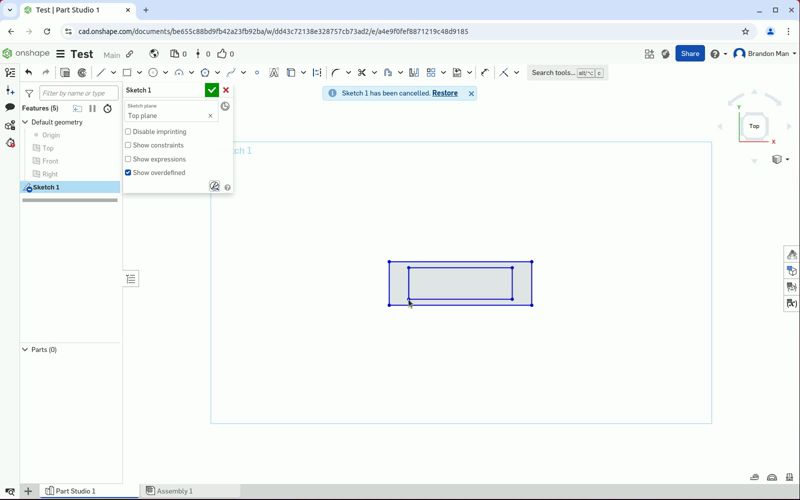
mouse_move(391, 275)
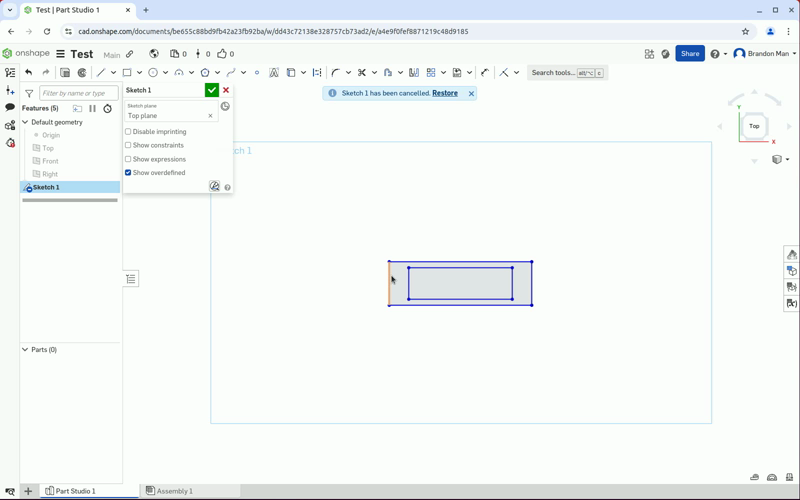
click(391, 275)
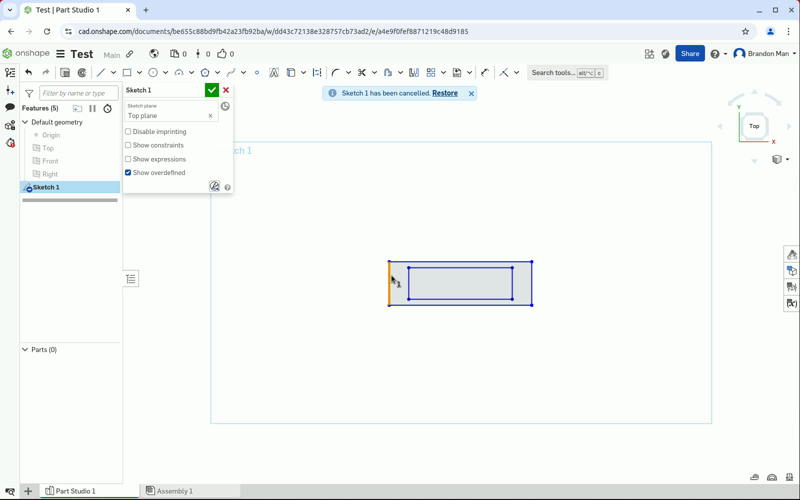
mouse_move(73, 352)
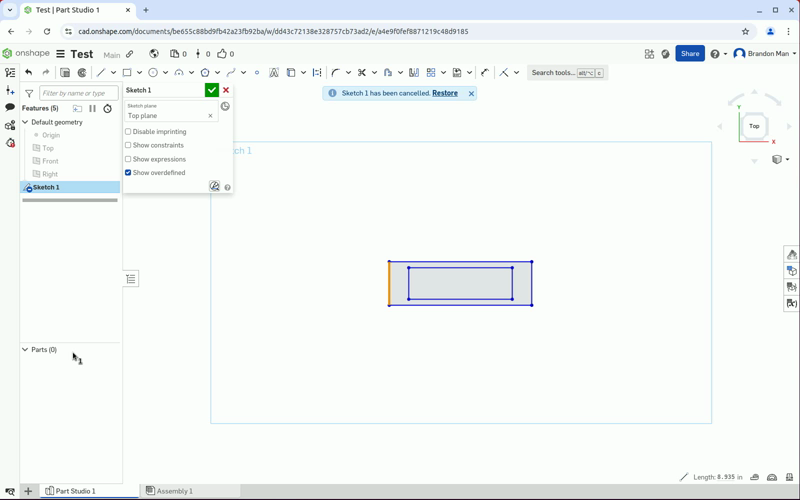
key(shift+y)
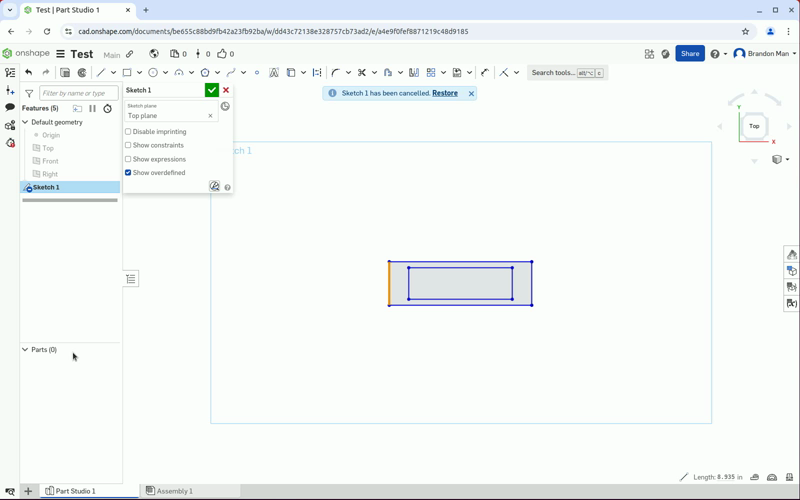
key(shift+e)
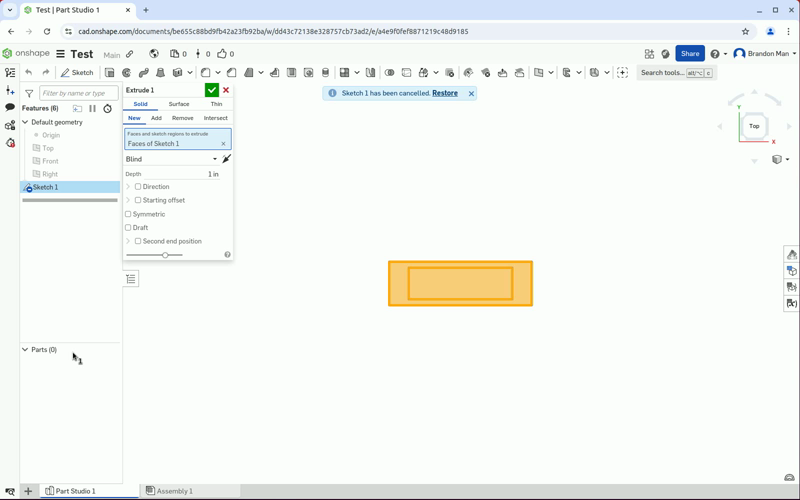
mouse_move(143, 106)
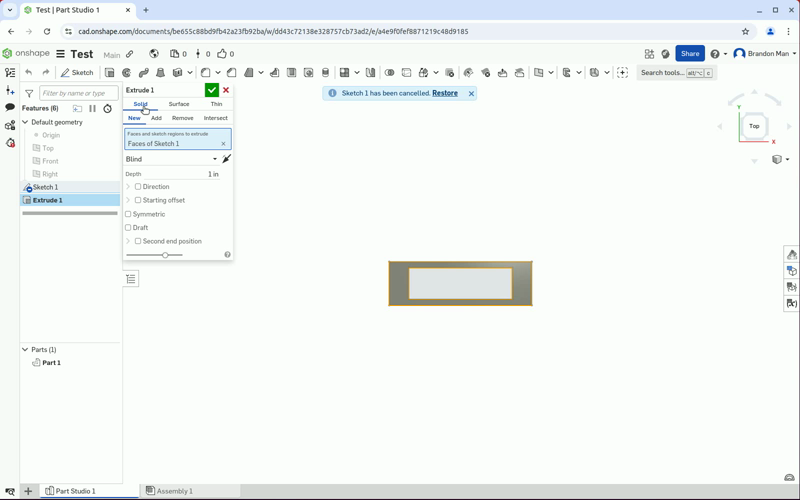
click(143, 106)
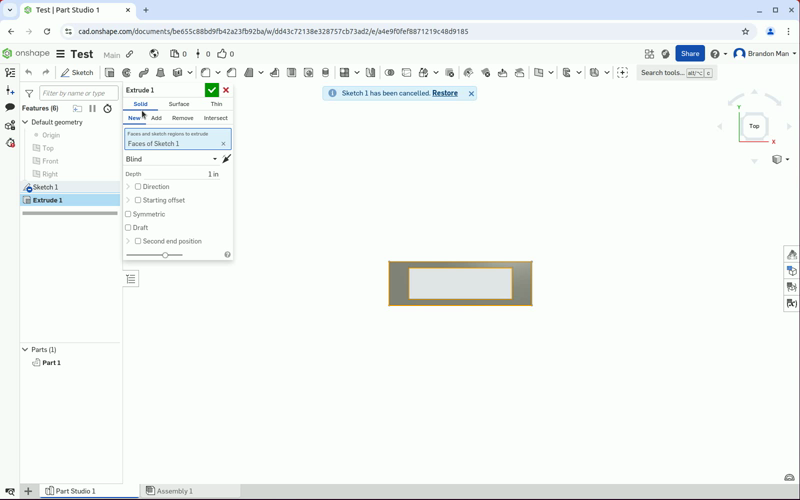
mouse_move(137, 120)
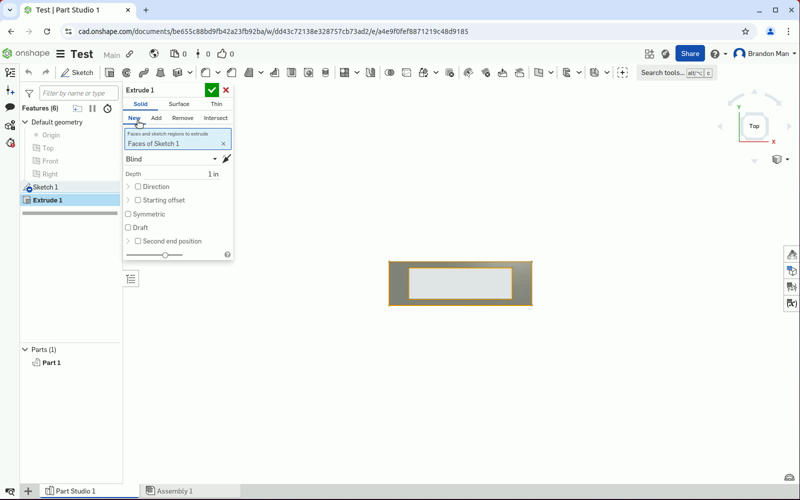
click(137, 120)
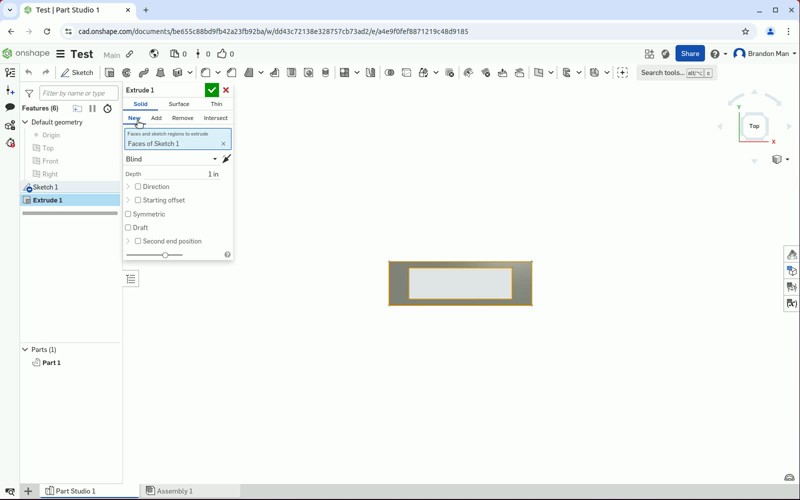
key(tab, 4)
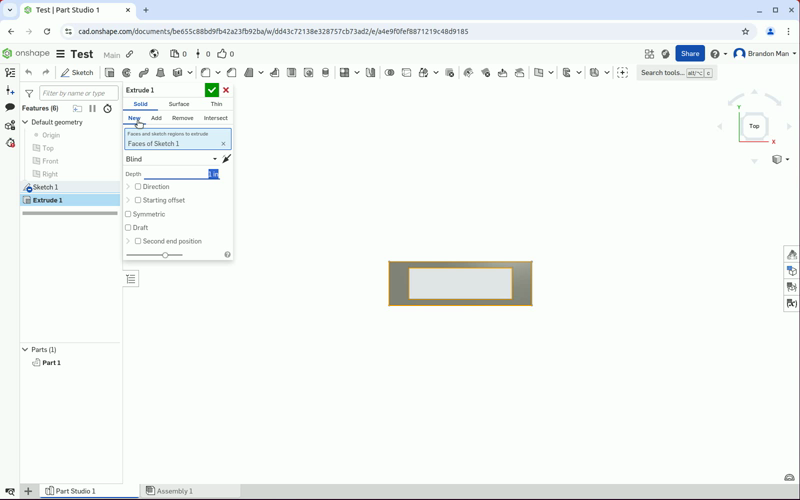
text(1.204)
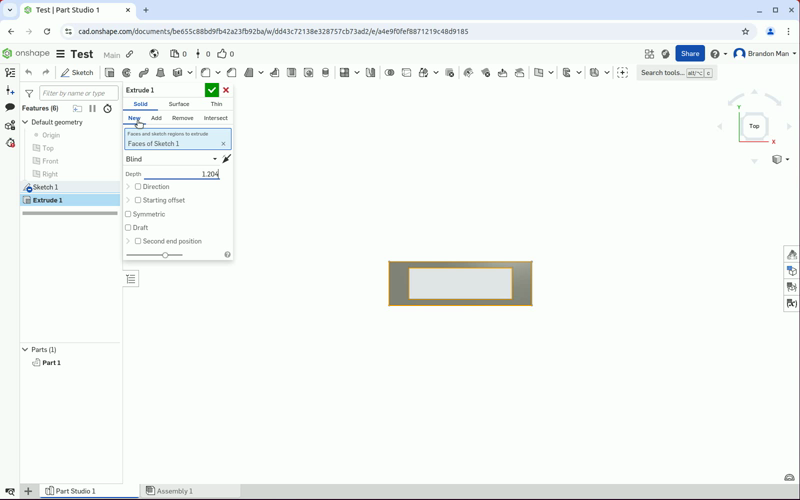
key(enter)
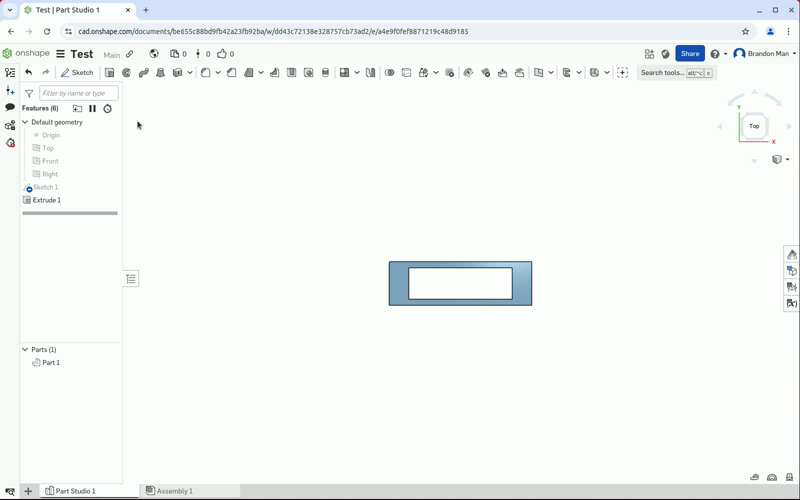
key(shift+h)
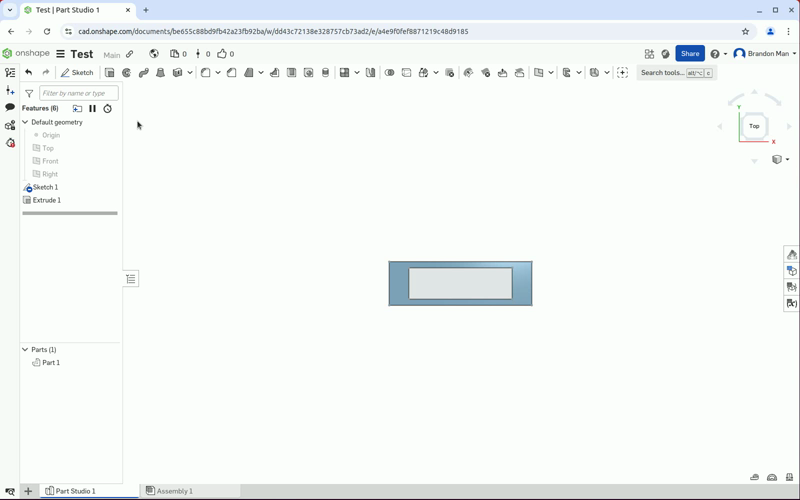
key(shift+h)
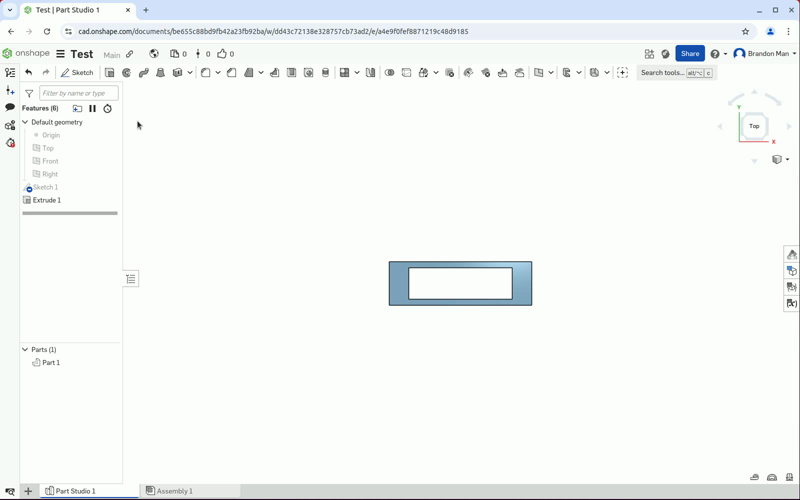
mouse_move(73, 189)
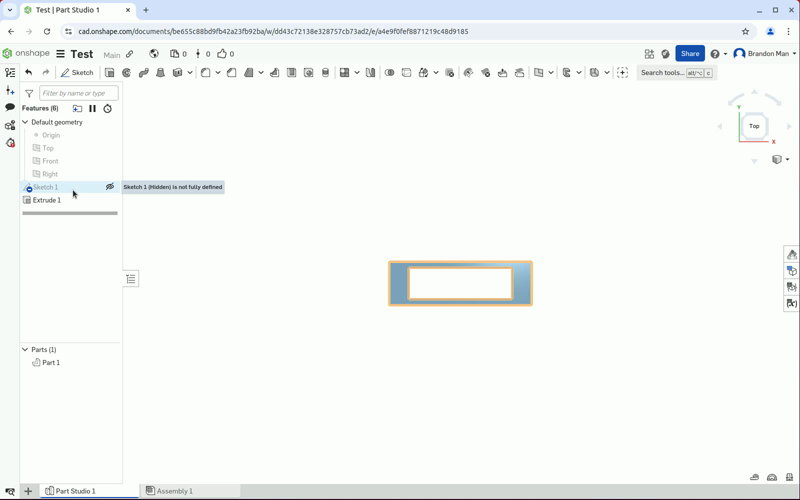
click(73, 189)
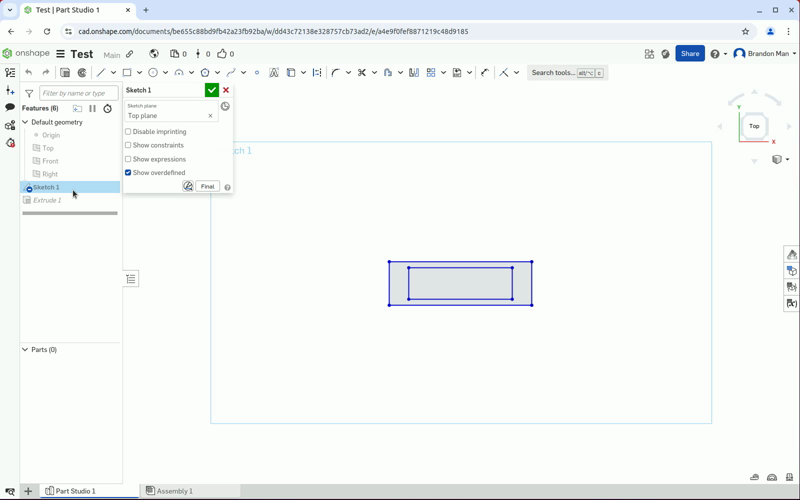
mouse_move(229, 92)
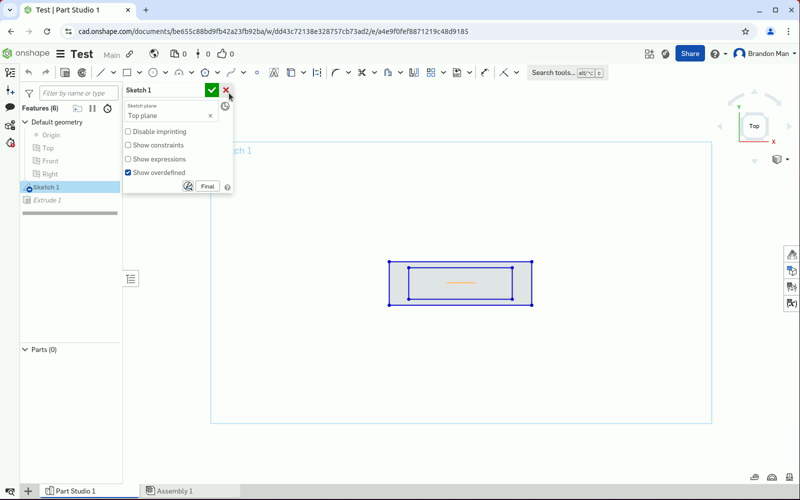
click(229, 92)
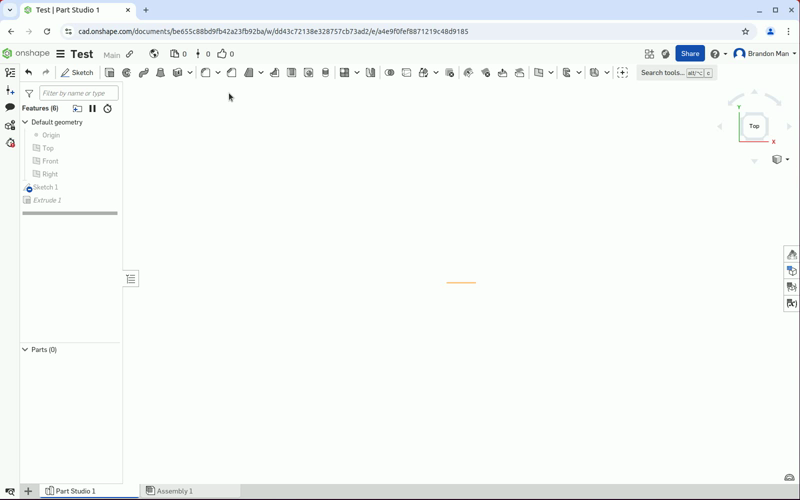
mouse_move(541, 75)
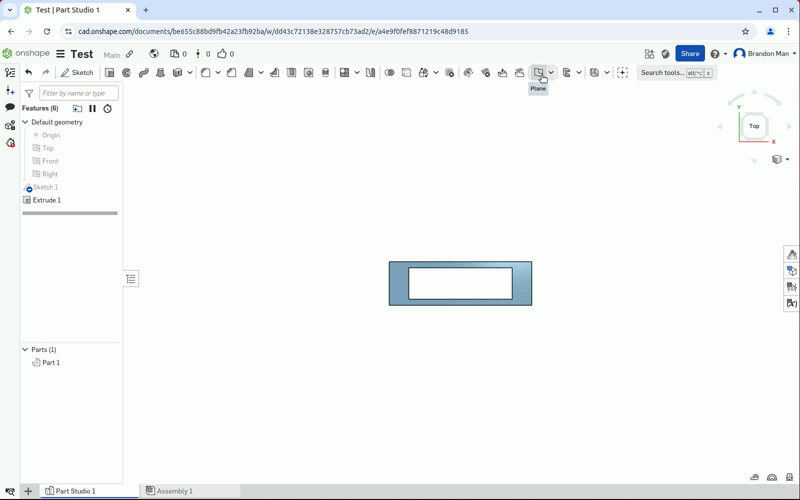
click(541, 75)
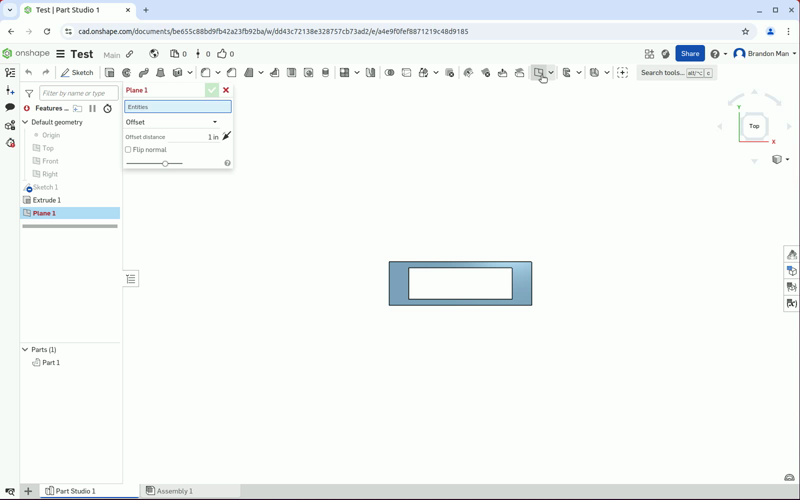
mouse_move(73, 150)
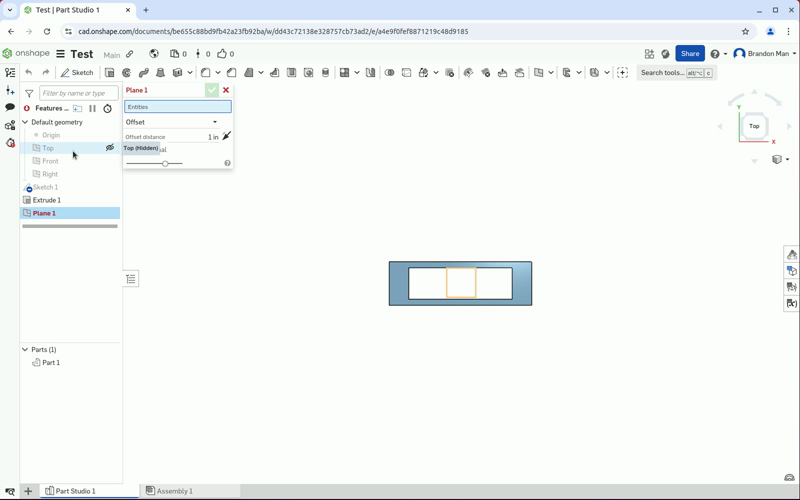
click(73, 150)
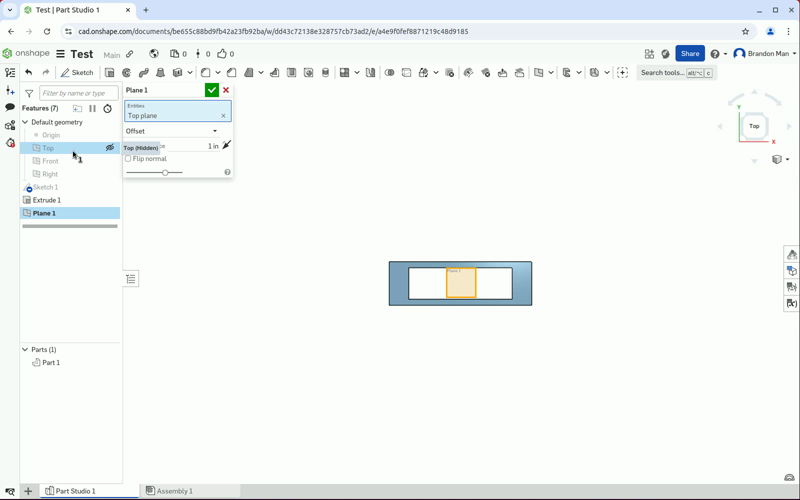
key(tab, 2)
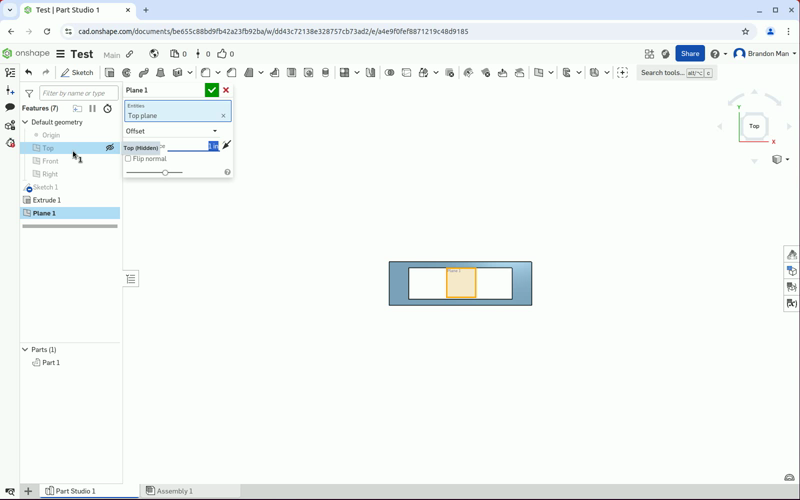
text(1.202)
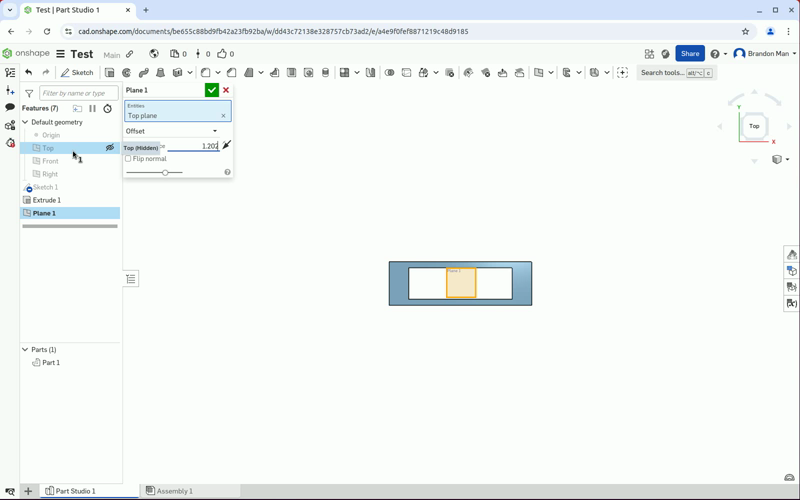
key(enter, 2)
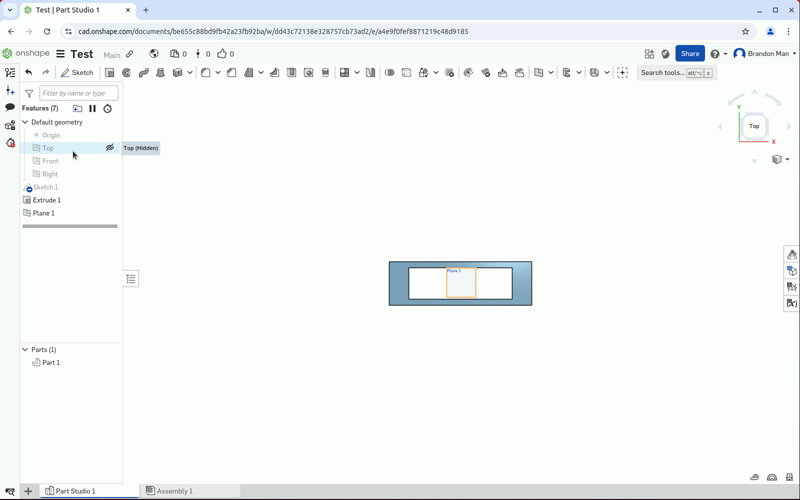
key(shift+s)
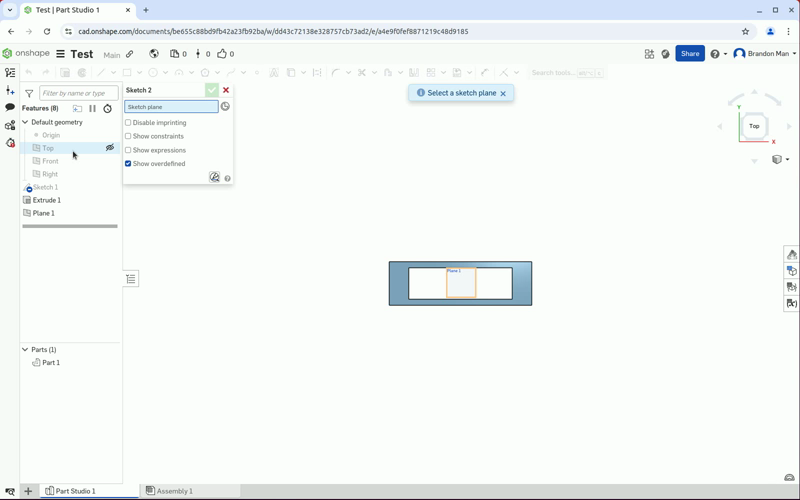
mouse_move(73, 215)
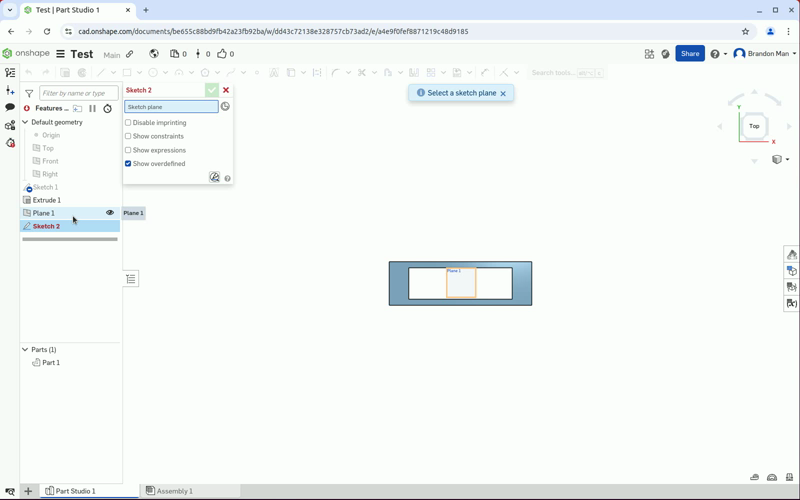
click(73, 215)
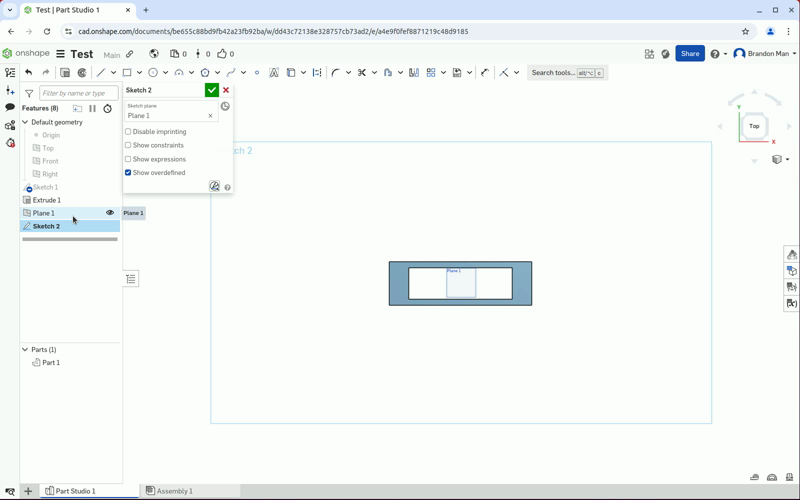
mouse_move(73, 352)
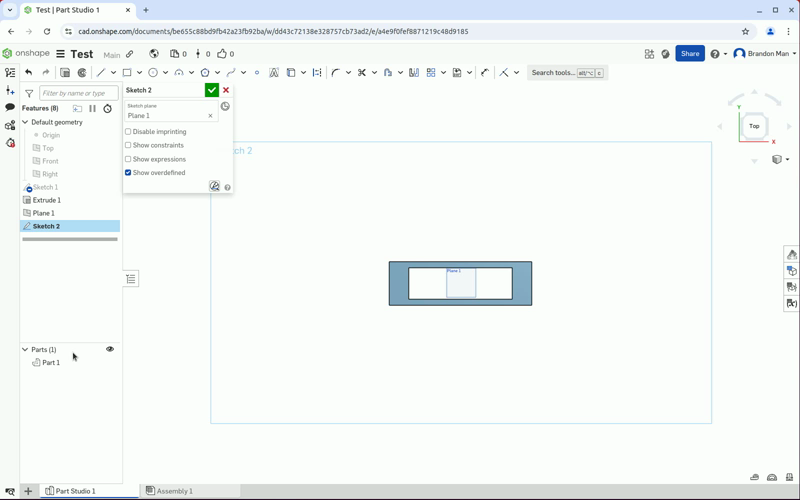
key(y)
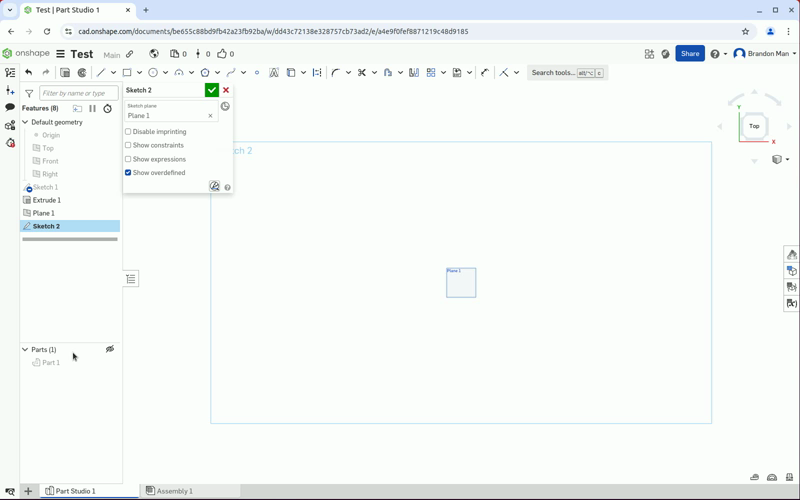
key(l)
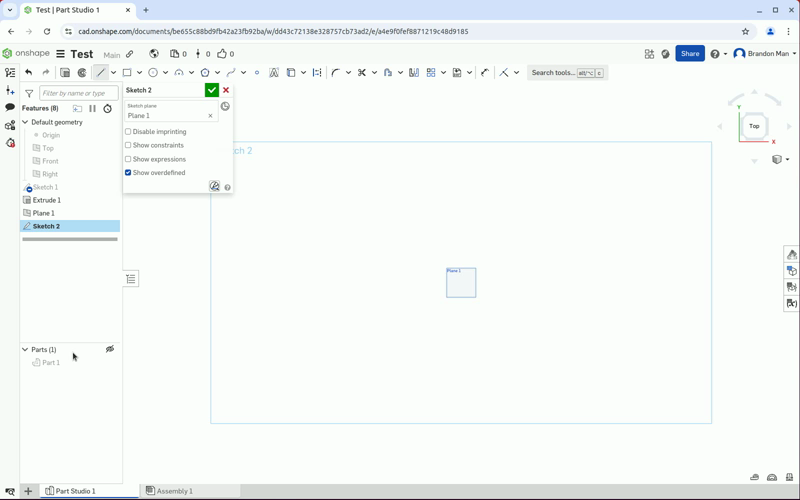
key_down(shift)
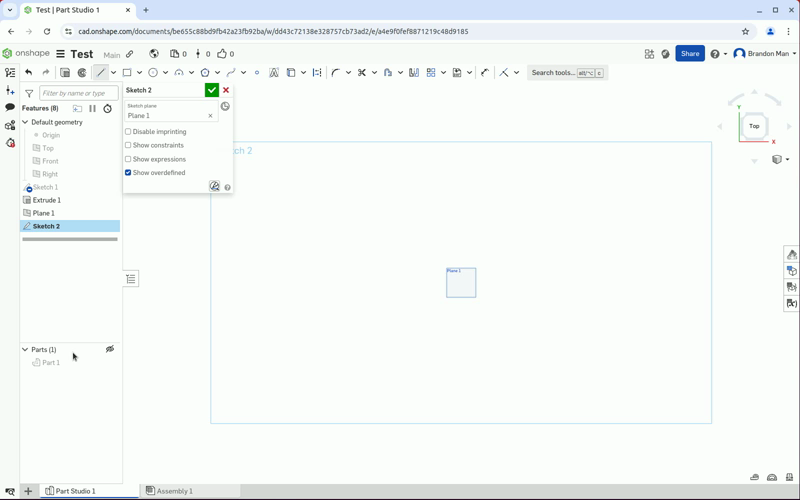
mouse_move(405, 303)
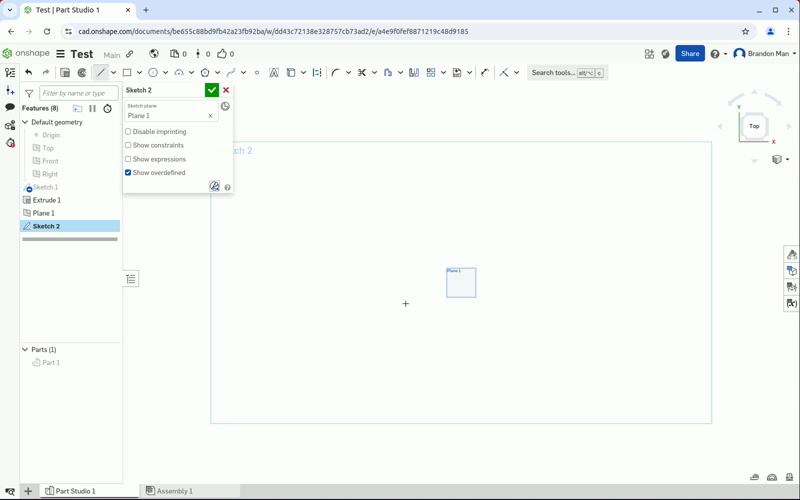
click(405, 303)
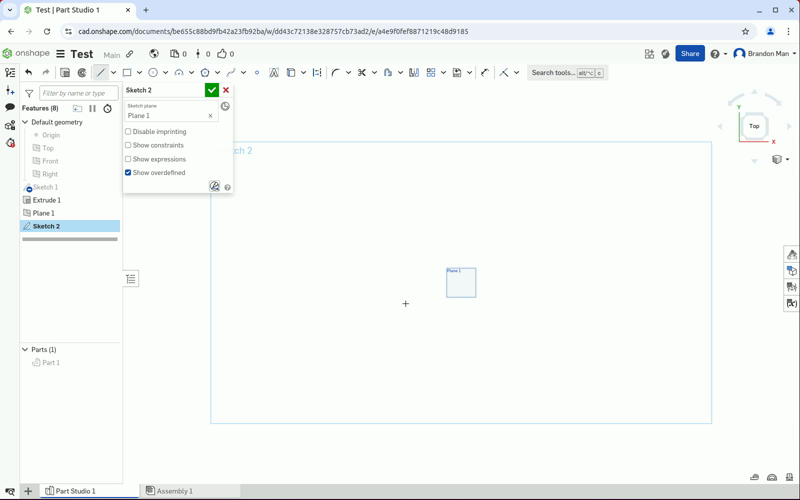
key_up(shift)
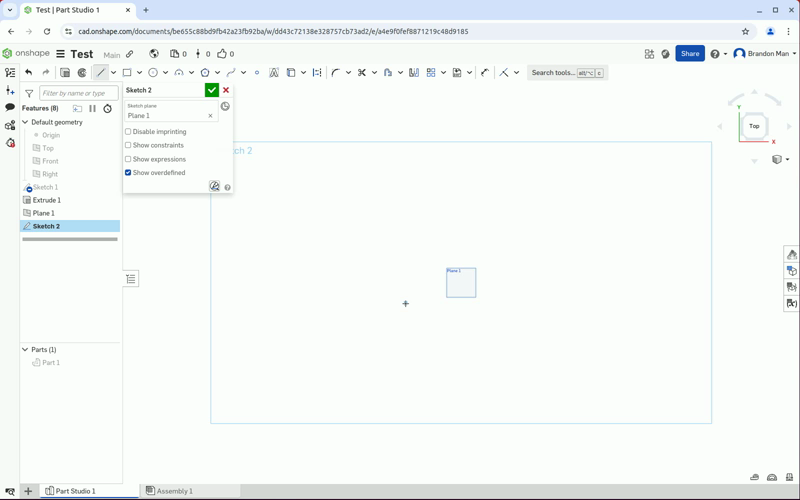
key_down(shift)
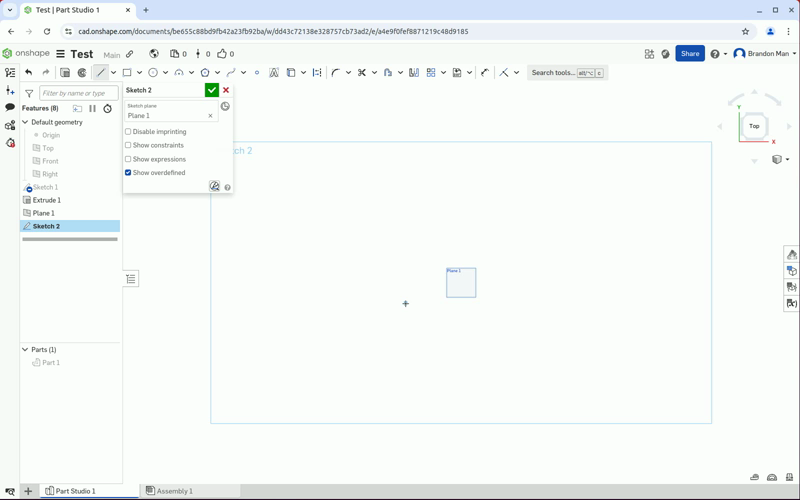
mouse_move(517, 303)
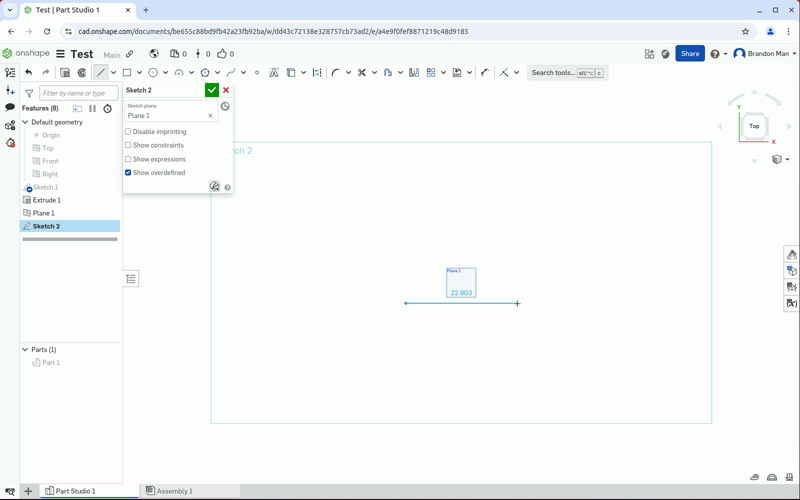
click(517, 303)
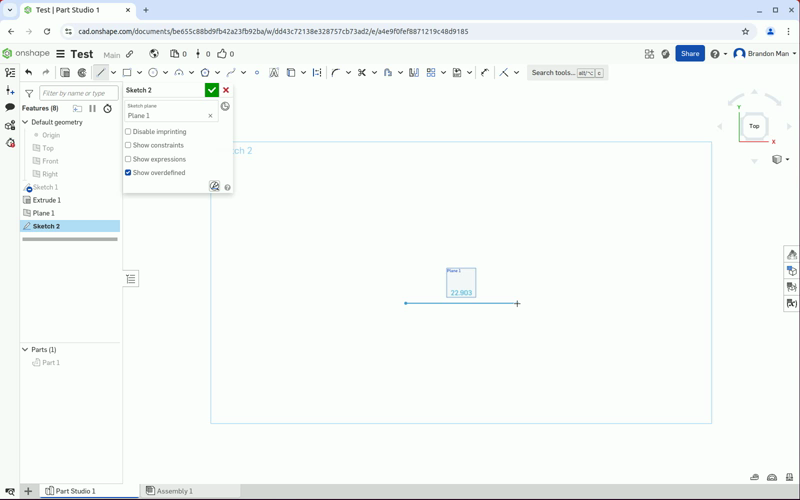
key_up(shift)
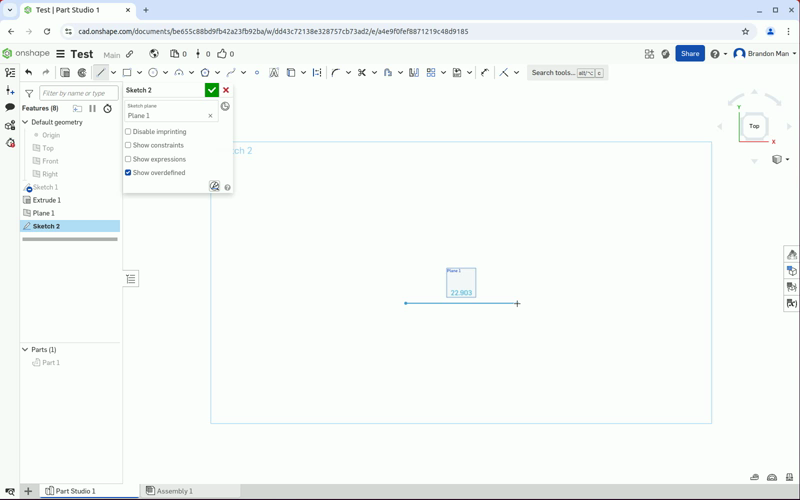
key_down(shift)
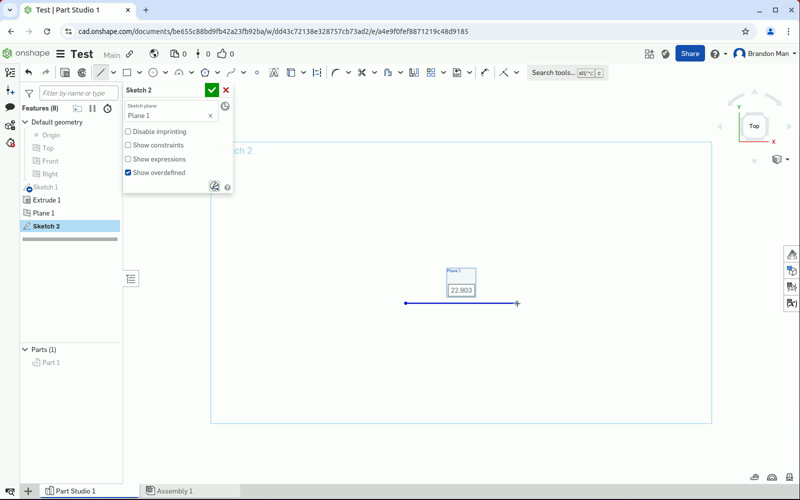
mouse_move(547, 303)
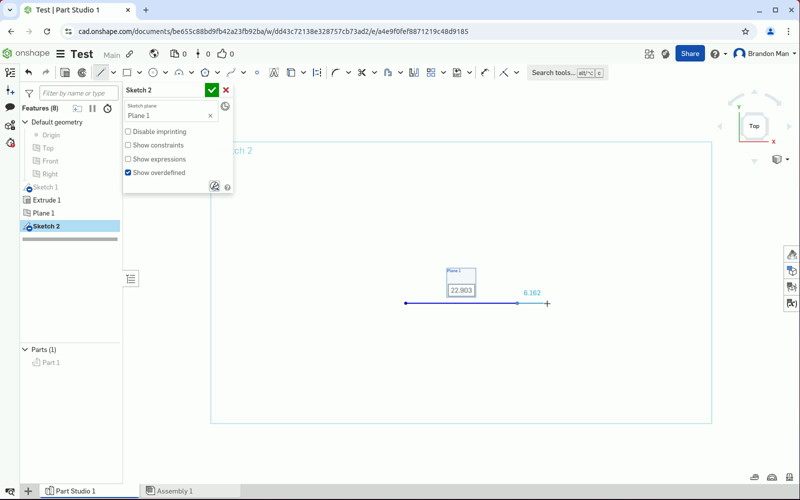
mouse_move(517, 263)
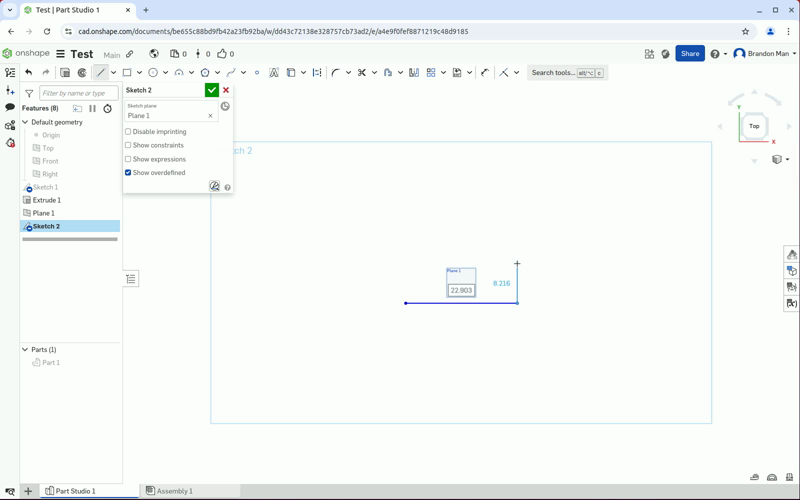
click(517, 263)
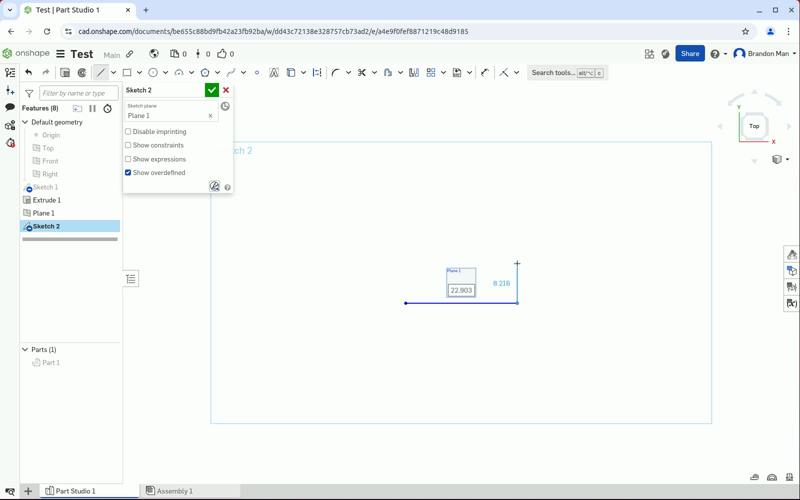
key_up(shift)
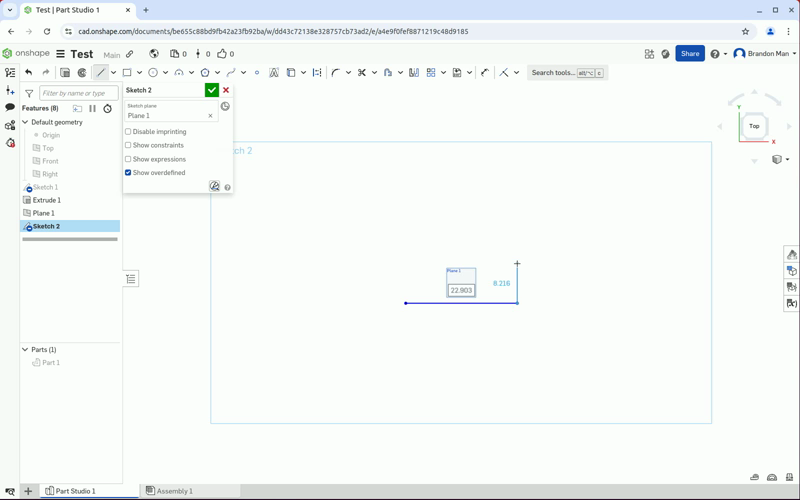
key_down(shift)
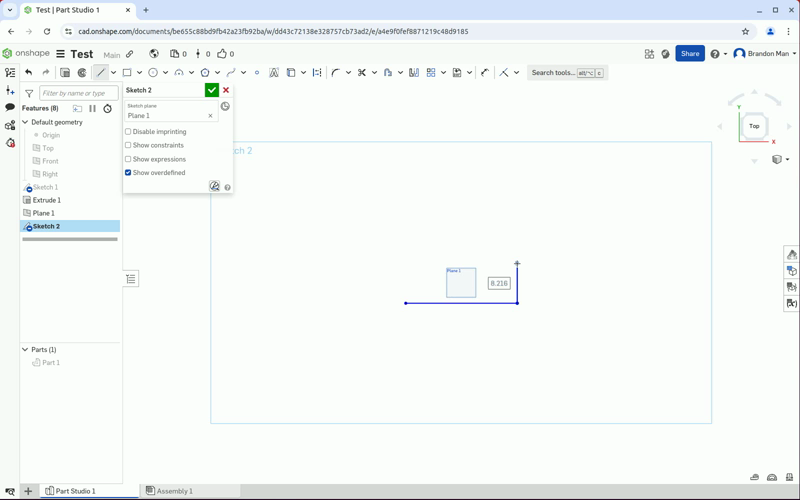
mouse_move(405, 263)
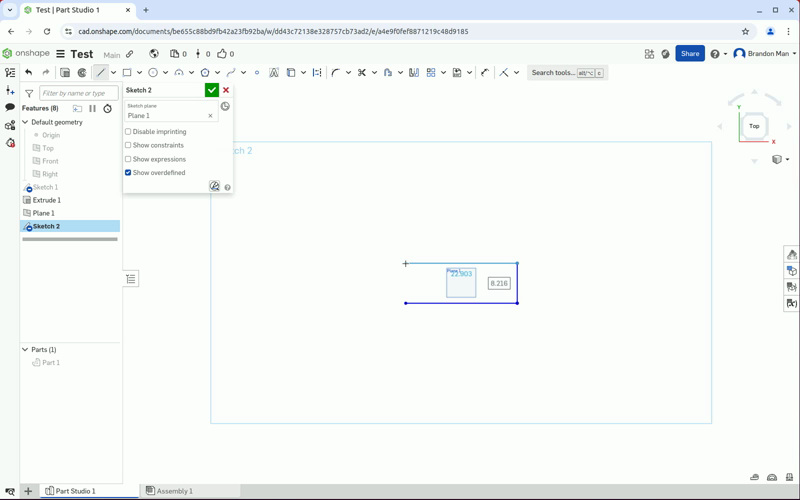
click(405, 263)
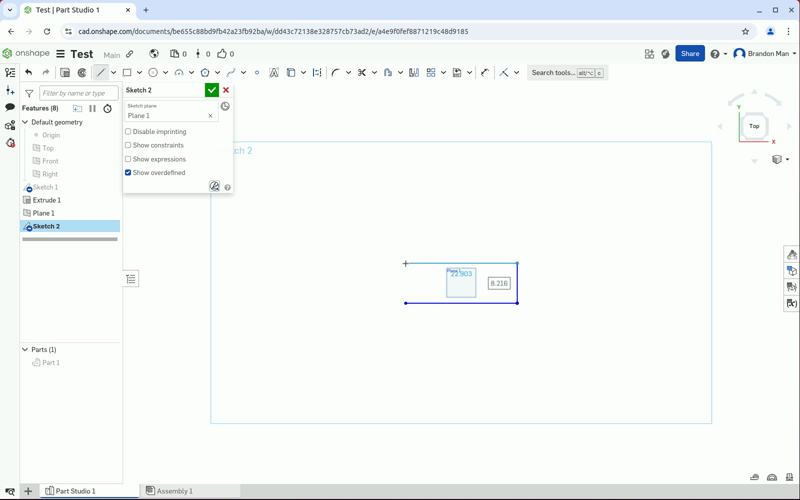
key_up(shift)
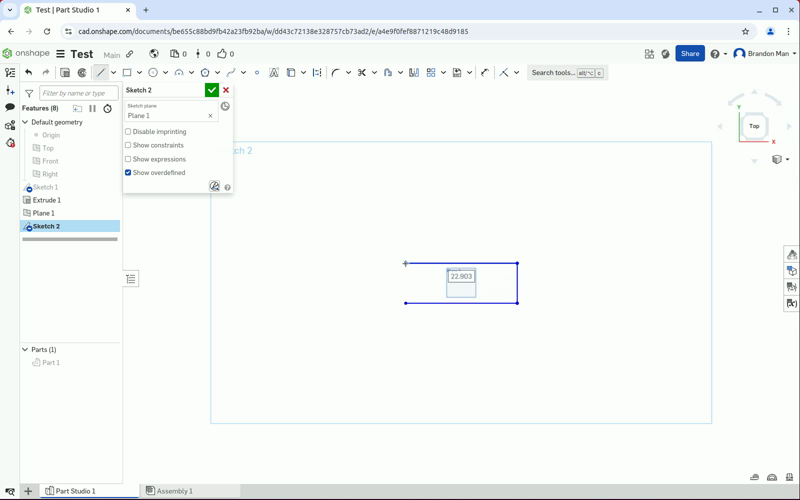
mouse_move(435, 263)
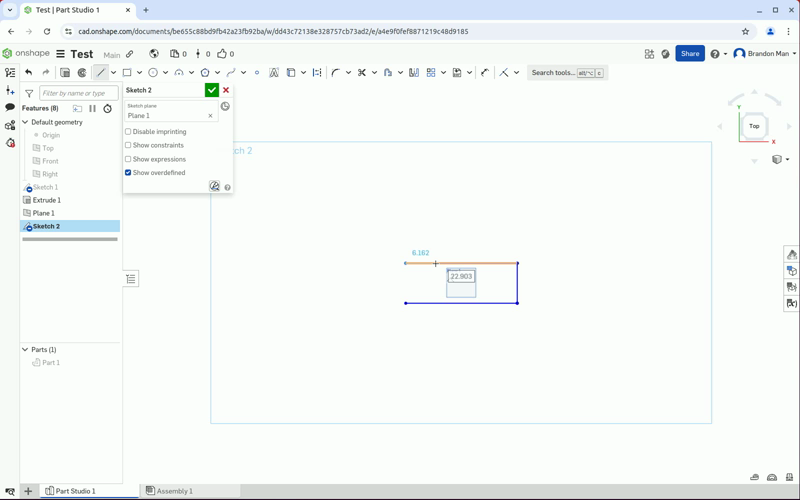
key_down(shift)
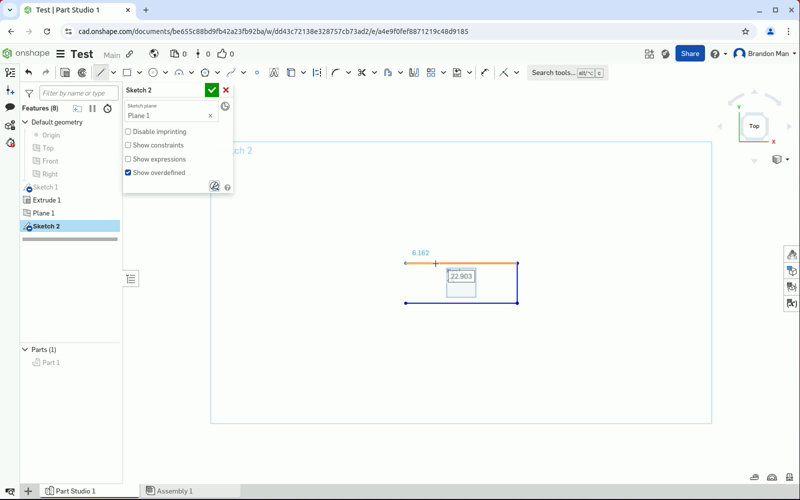
mouse_move(405, 303)
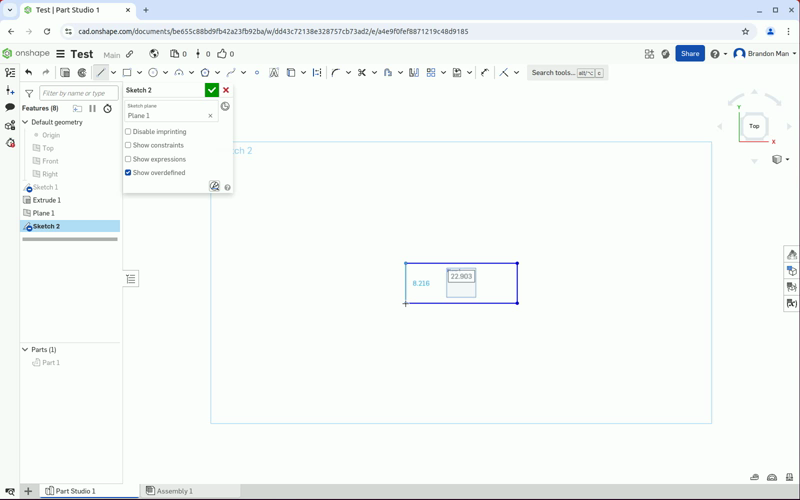
key_up(shift)
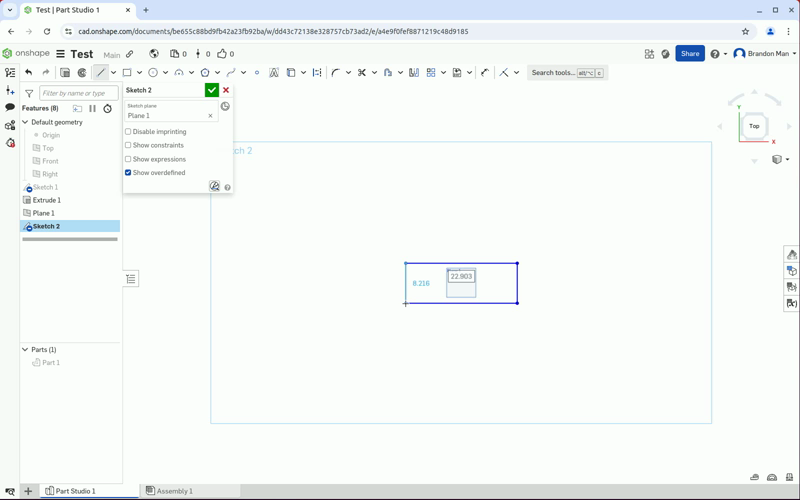
click(405, 303)
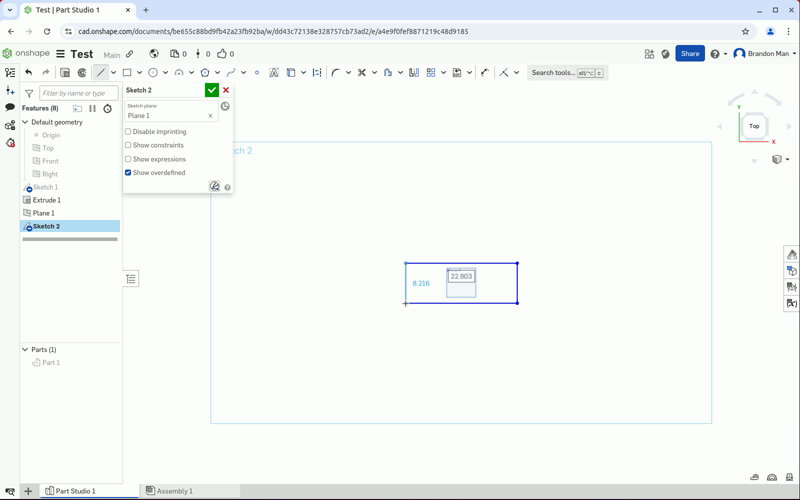
key(esc)
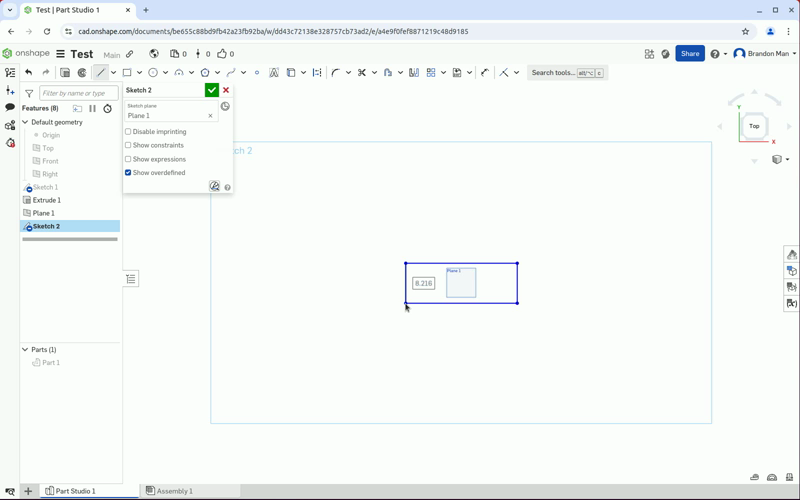
key(l)
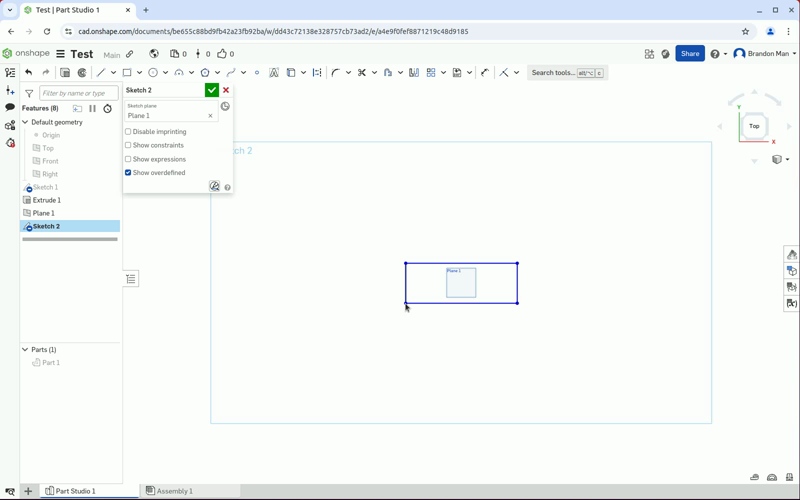
key_down(shift)
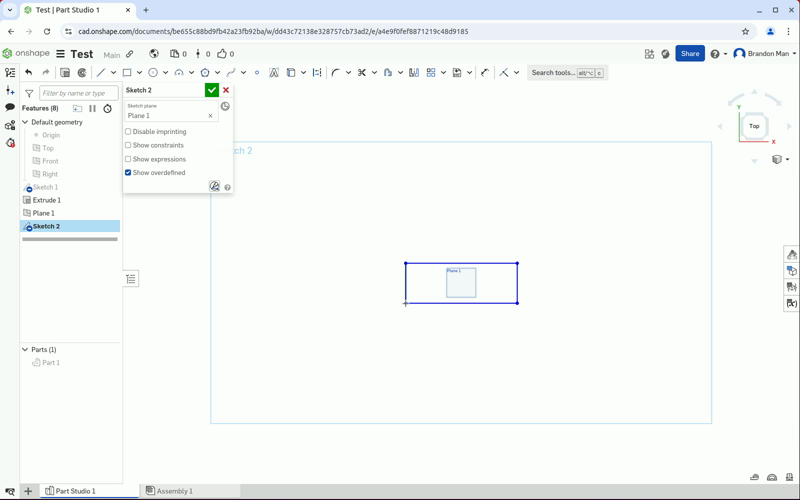
mouse_move(410, 298)
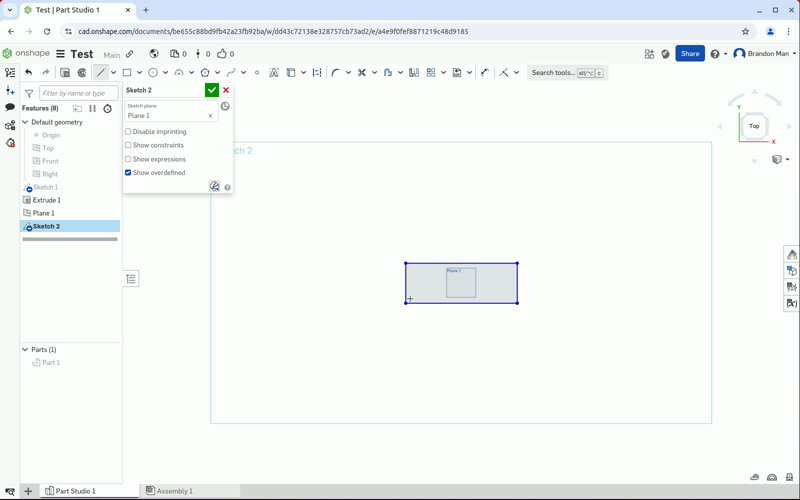
click(410, 298)
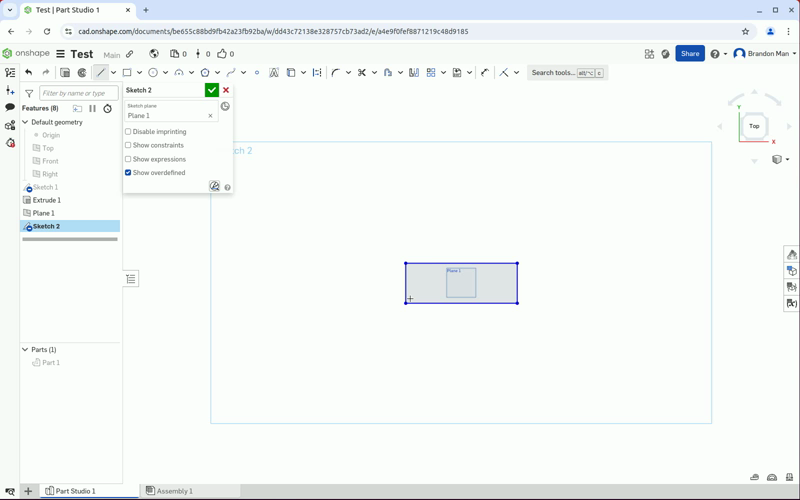
key_up(shift)
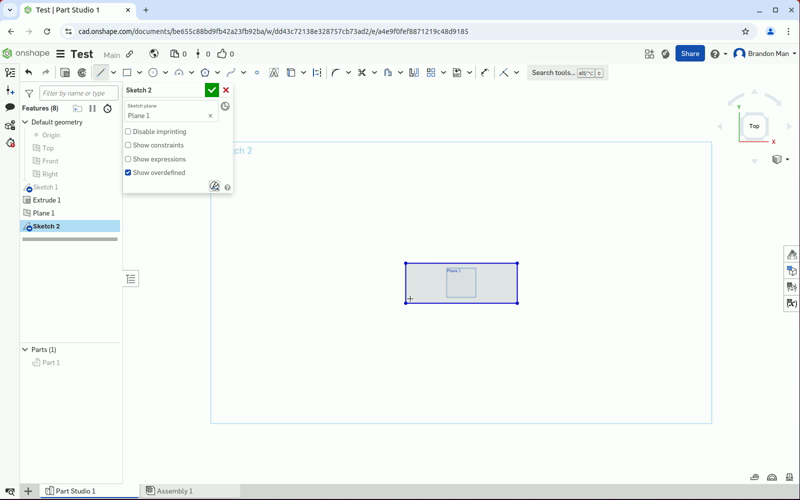
key_down(shift)
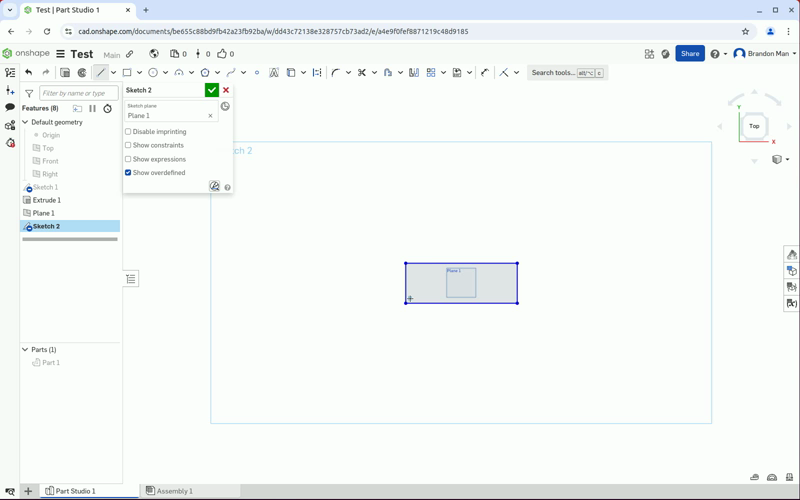
mouse_move(512, 298)
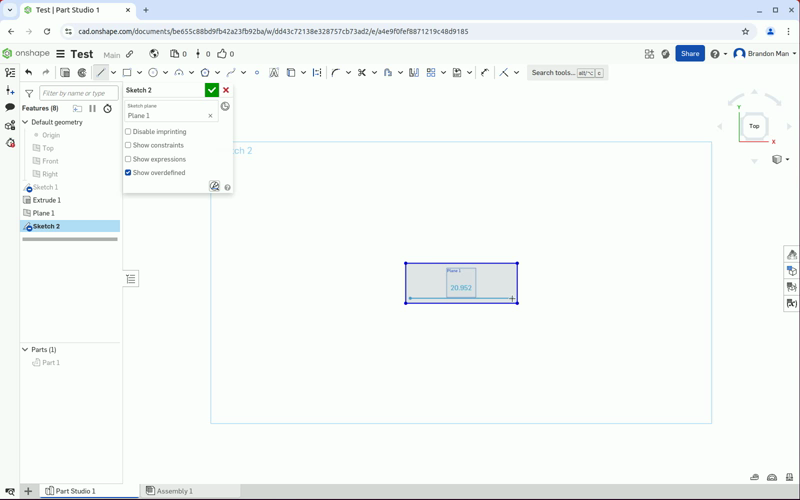
click(512, 298)
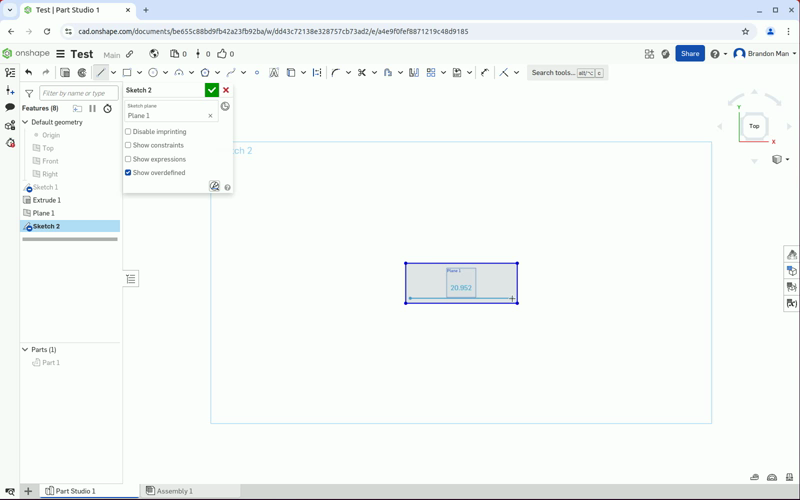
key_up(shift)
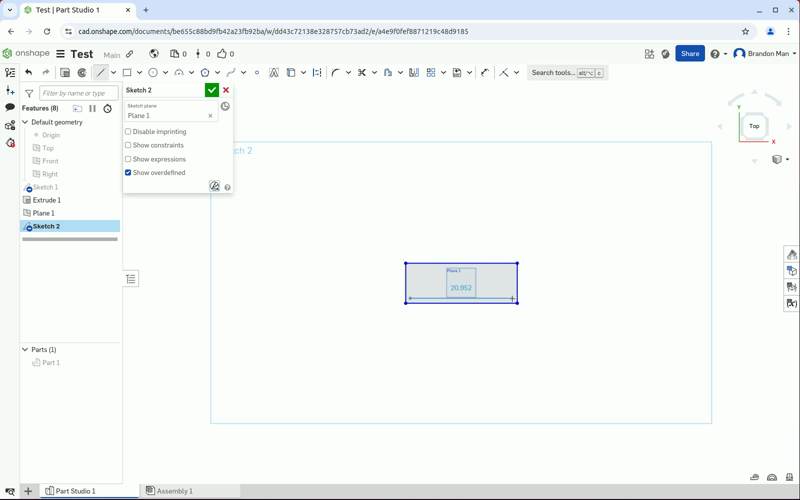
key_down(shift)
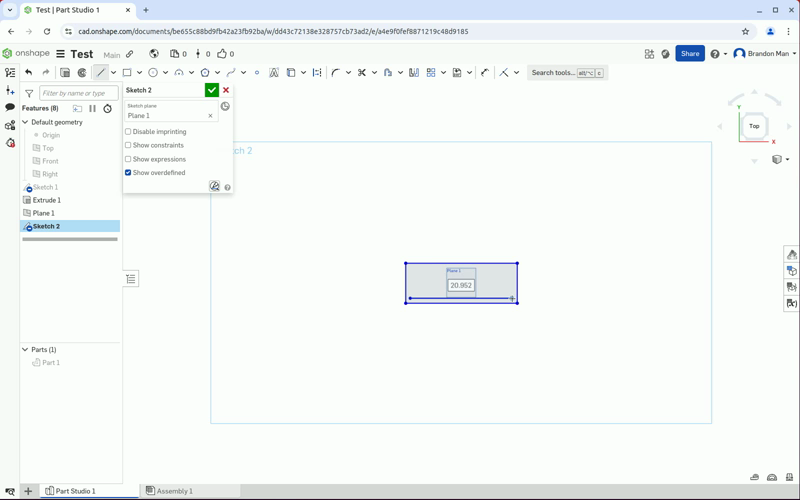
mouse_move(542, 298)
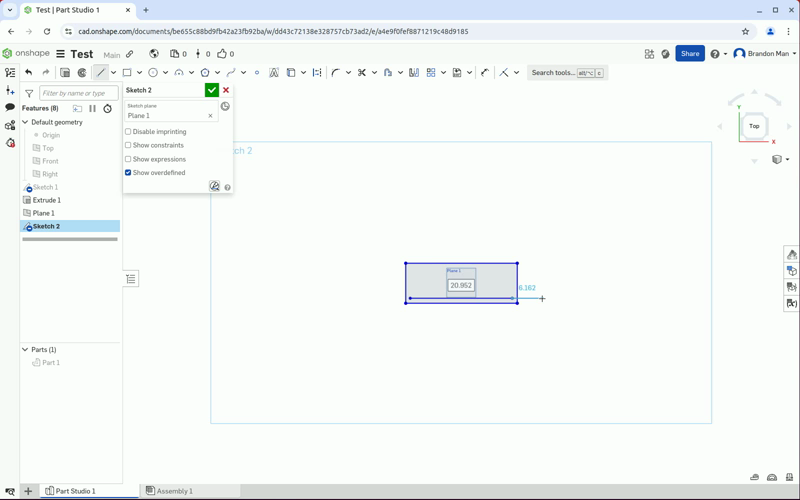
mouse_move(512, 267)
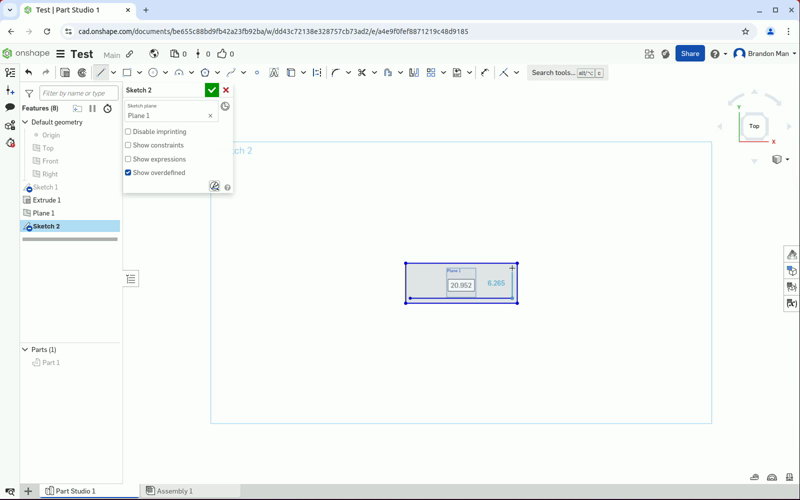
click(512, 267)
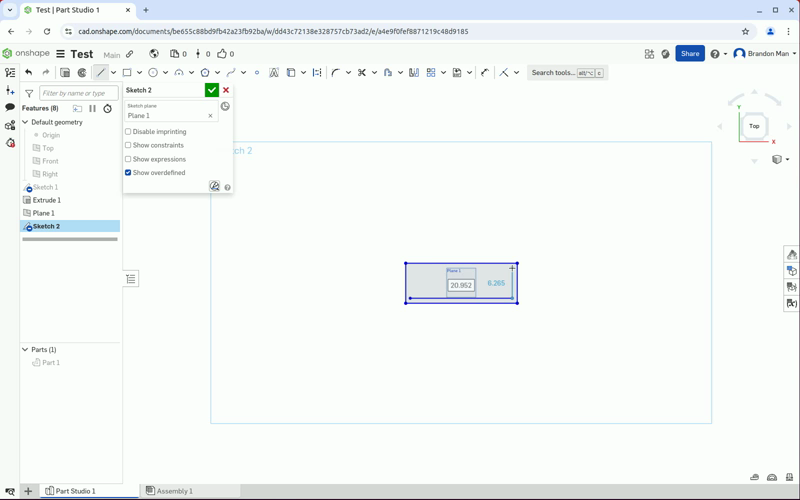
key_up(shift)
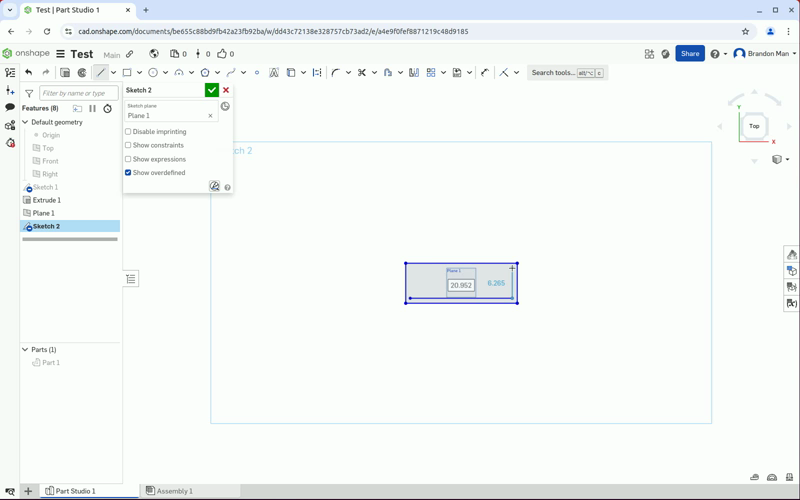
key_down(shift)
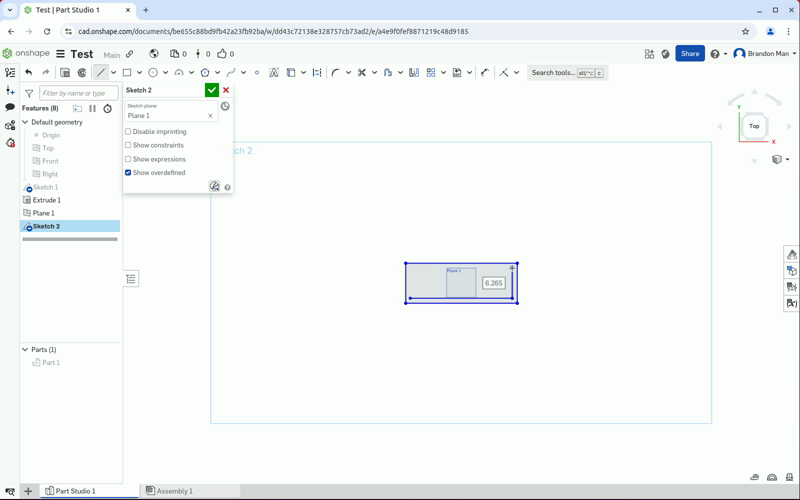
mouse_move(410, 267)
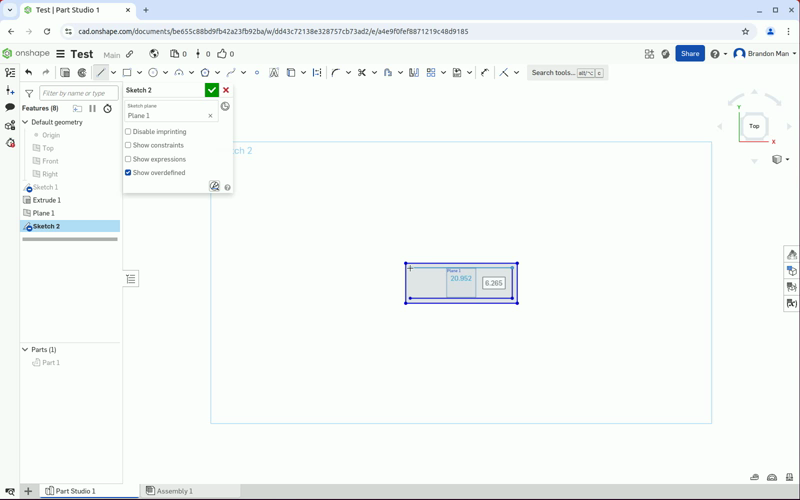
click(410, 267)
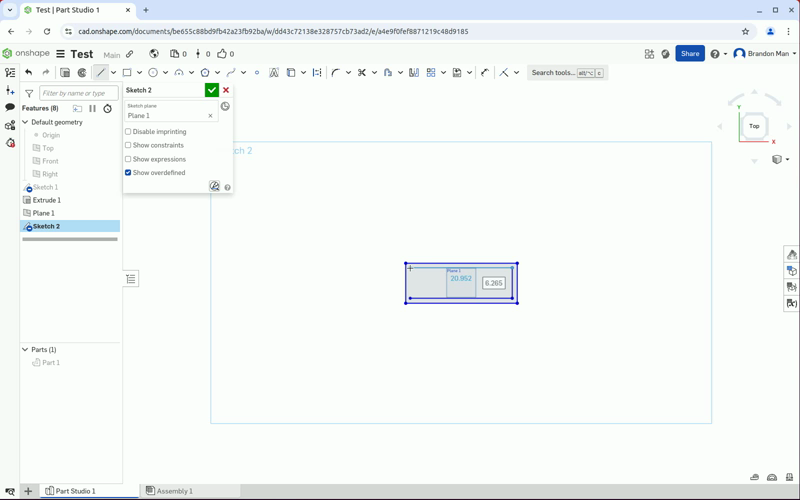
key_up(shift)
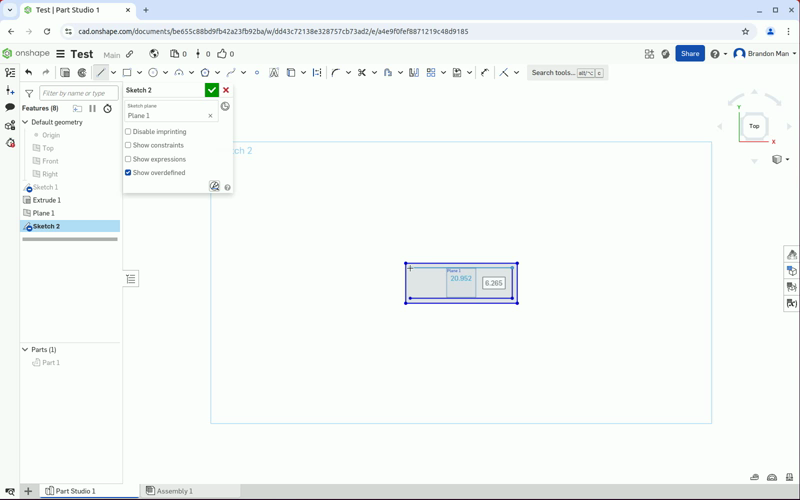
mouse_move(440, 267)
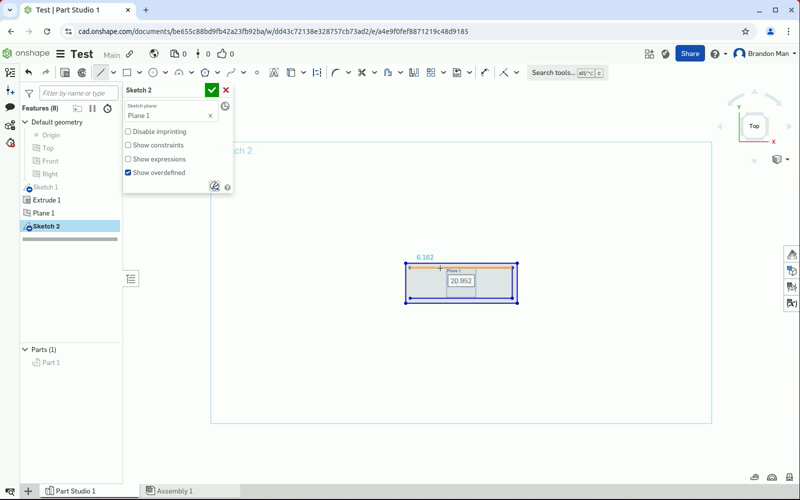
key_down(shift)
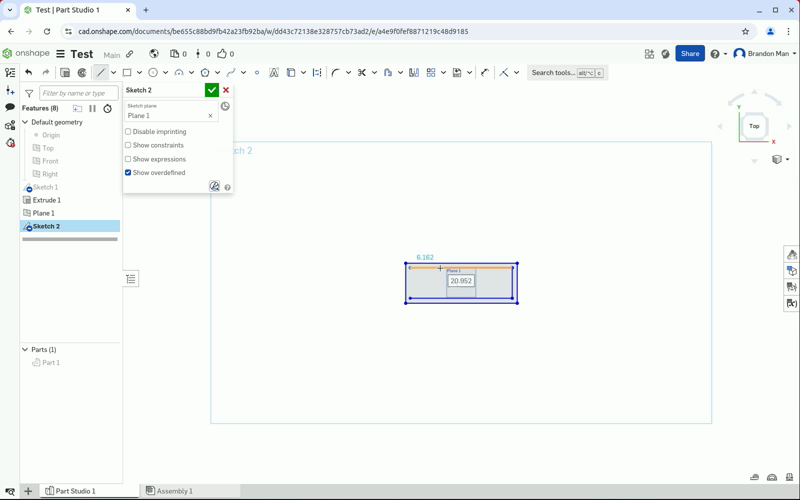
mouse_move(410, 298)
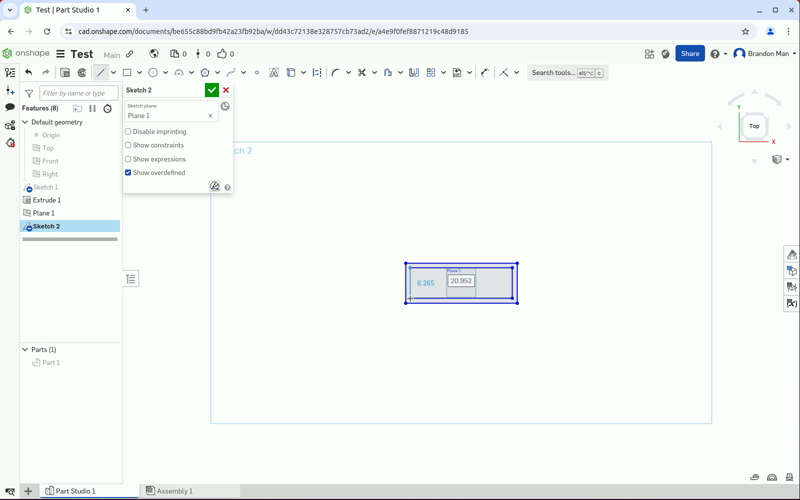
key_up(shift)
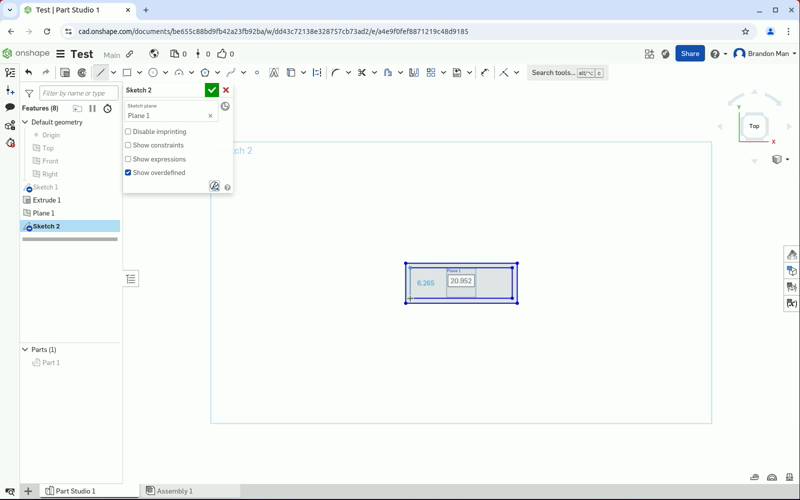
click(410, 298)
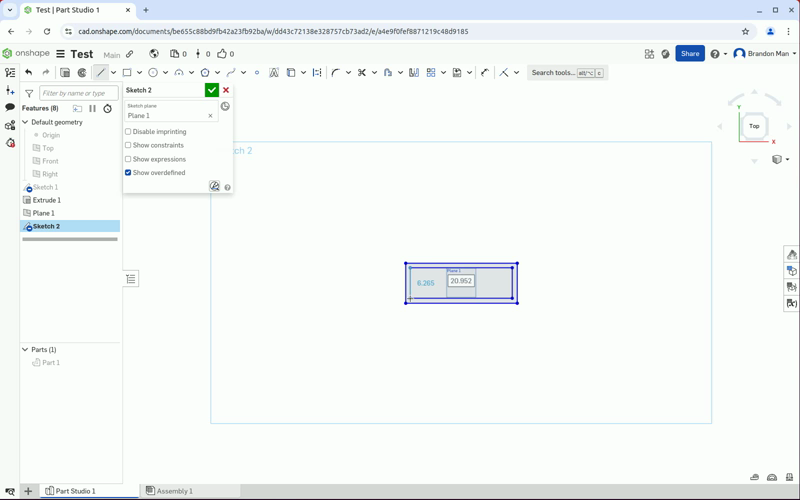
key(esc)
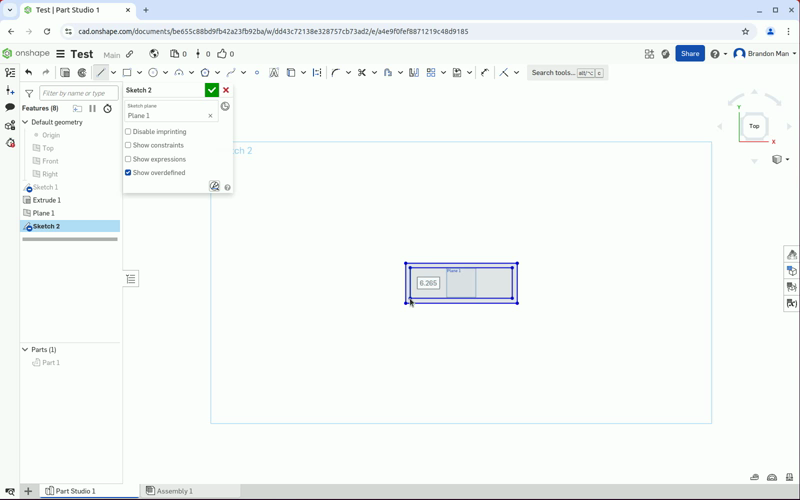
mouse_move(477, 266)
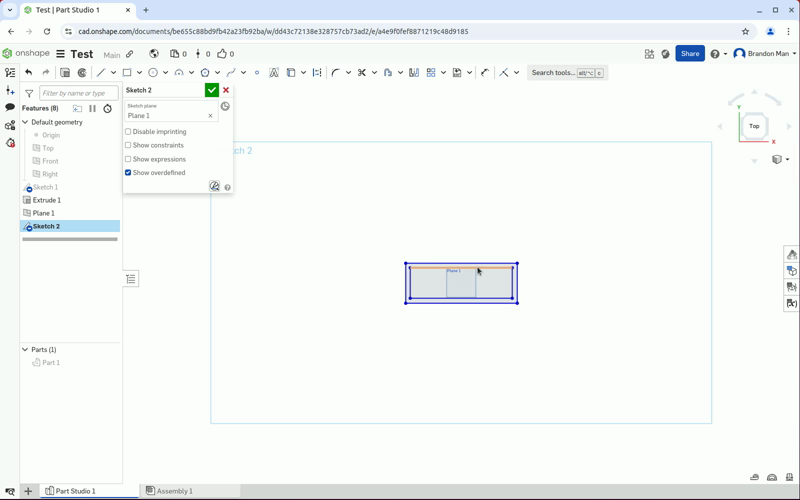
scroll(6)
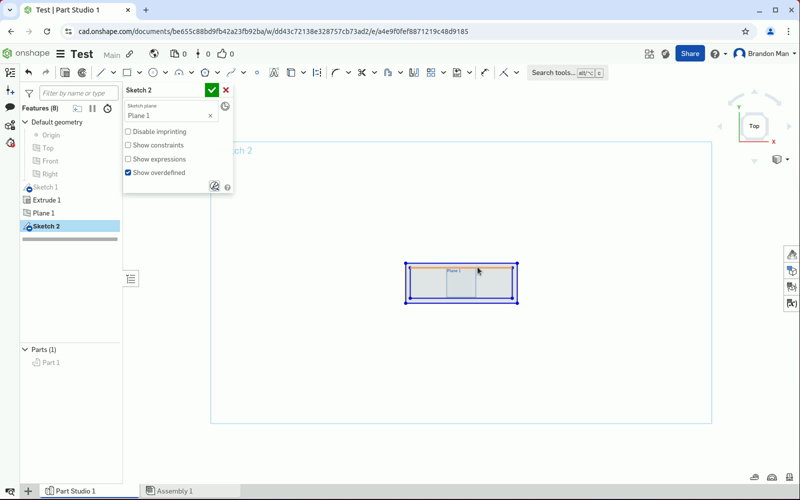
scroll(6)
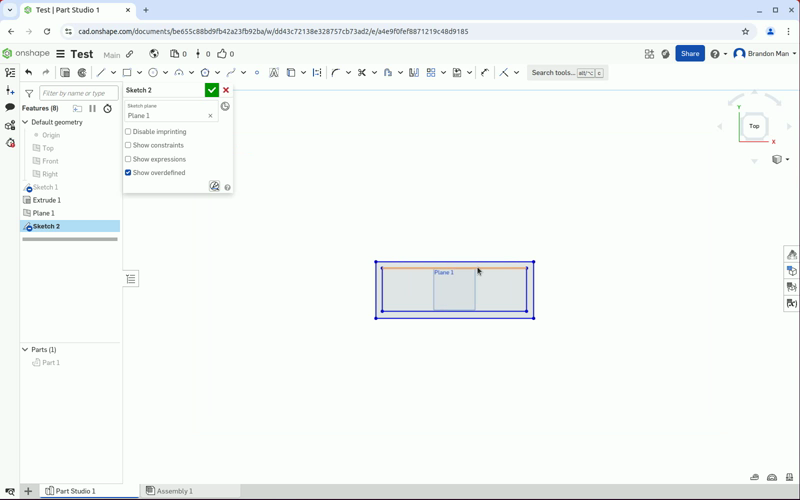
scroll(6)
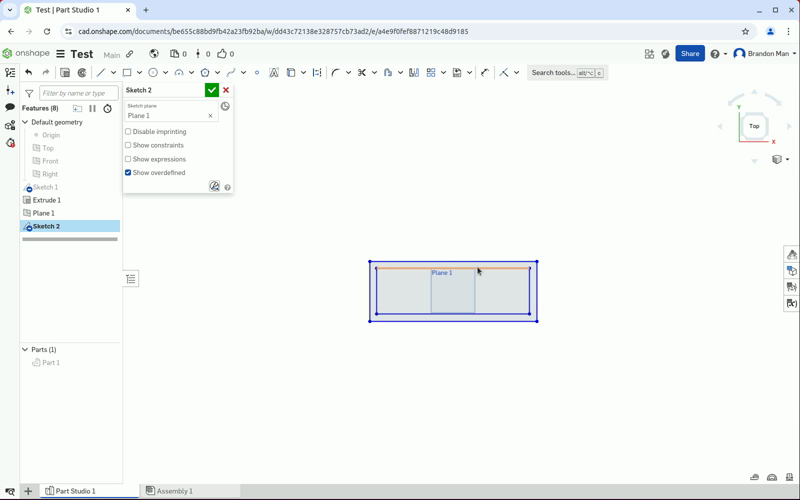
scroll(6)
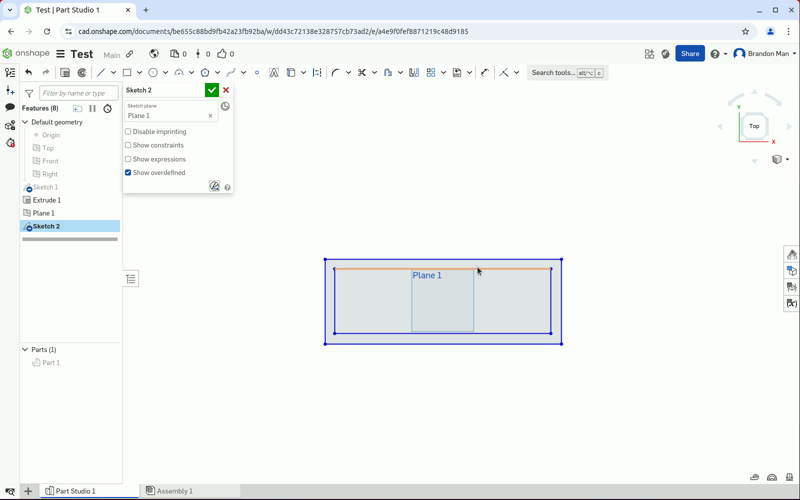
scroll(6)
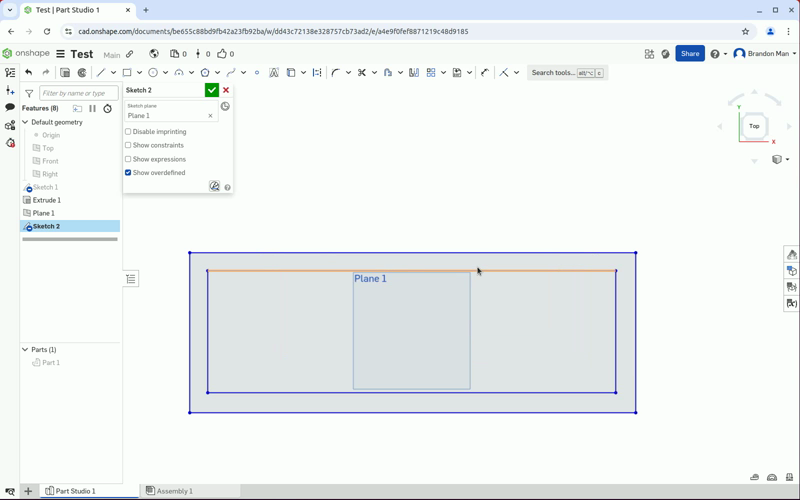
scroll(6)
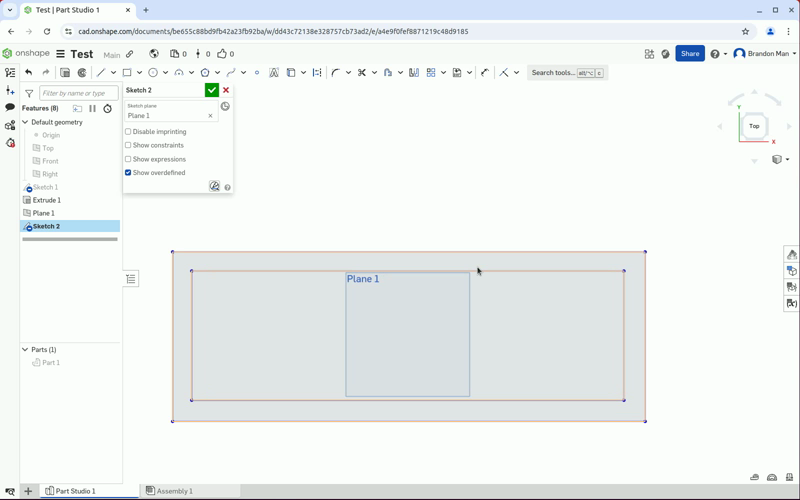
scroll(6)
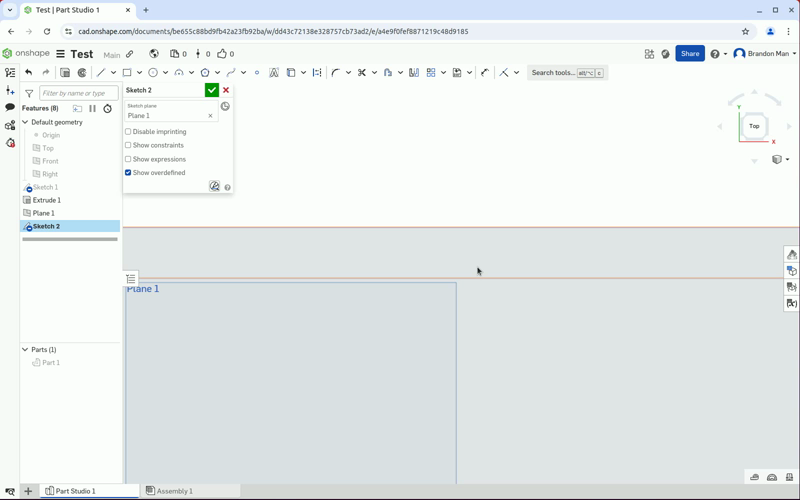
click(477, 266)
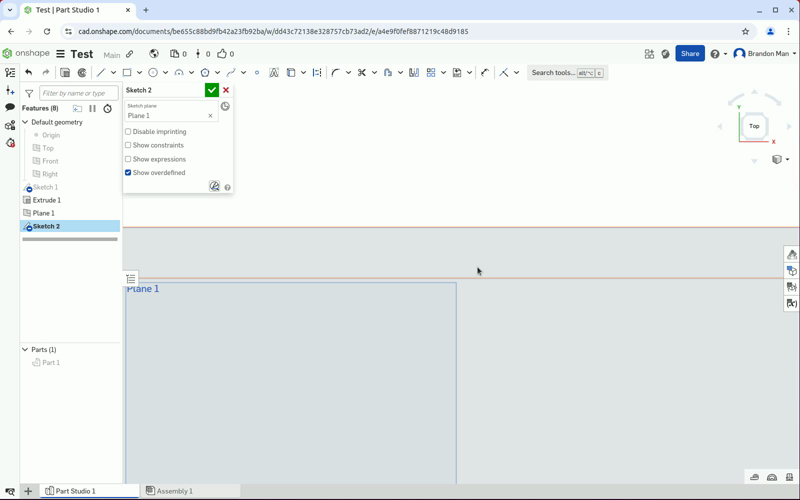
scroll(-6)
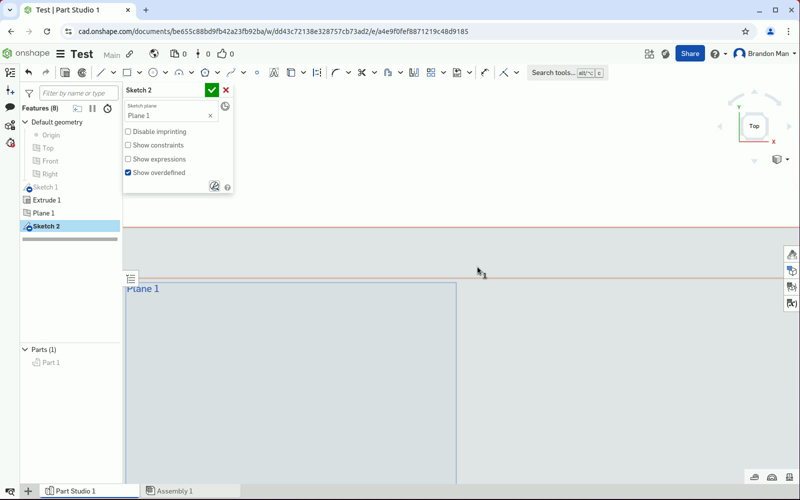
scroll(-6)
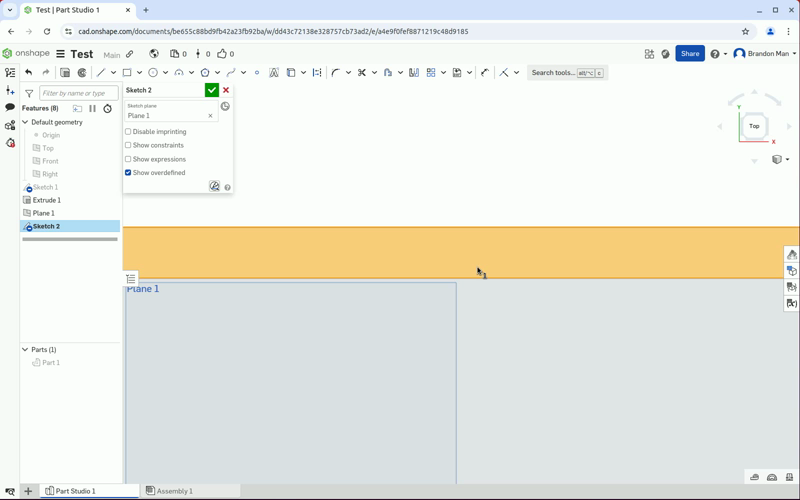
scroll(-6)
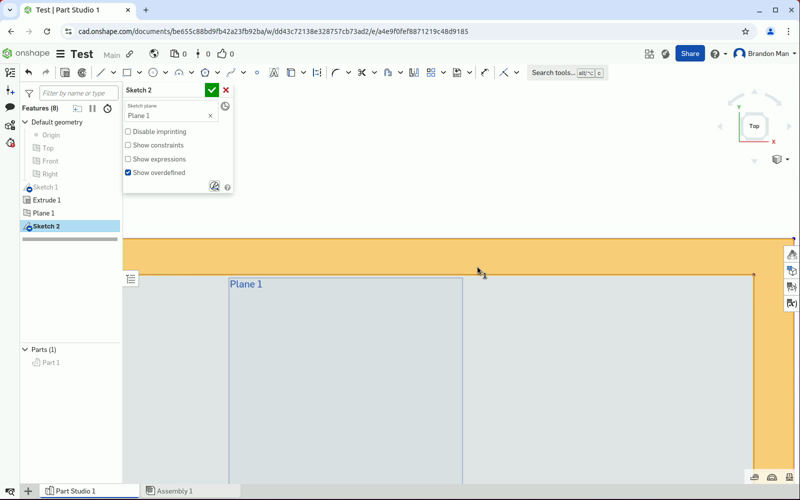
scroll(-6)
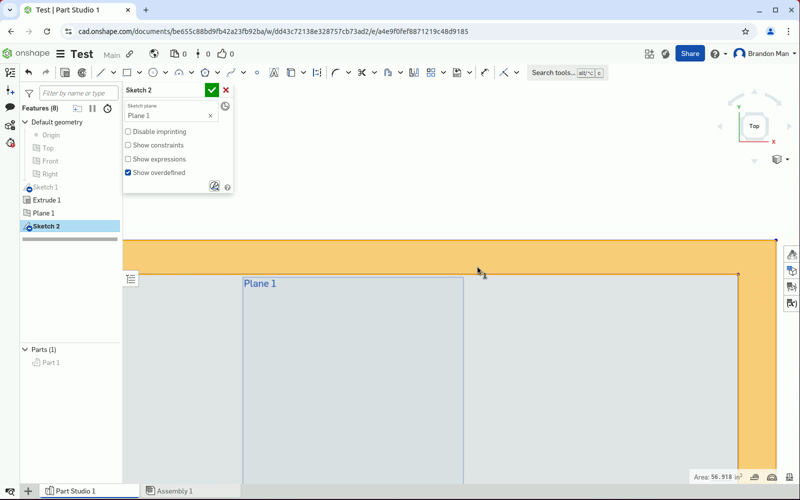
scroll(-6)
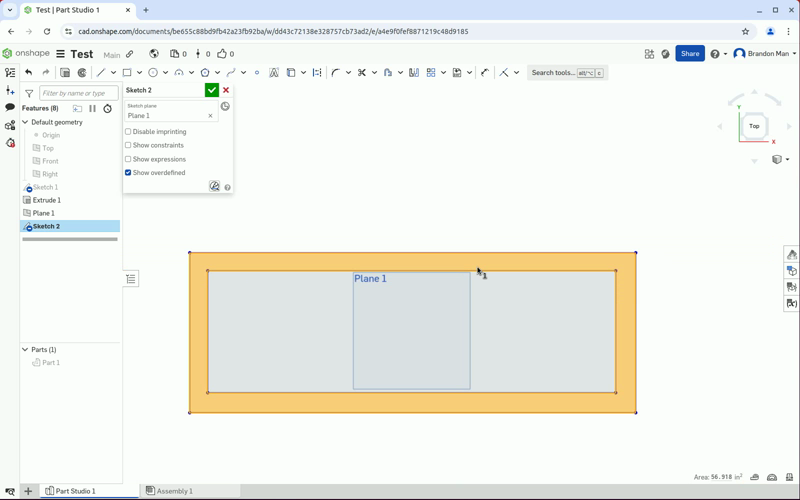
scroll(-6)
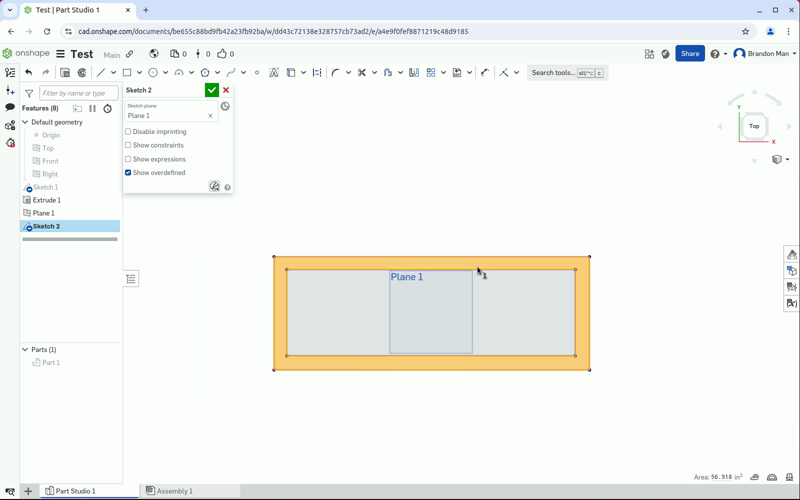
scroll(-6)
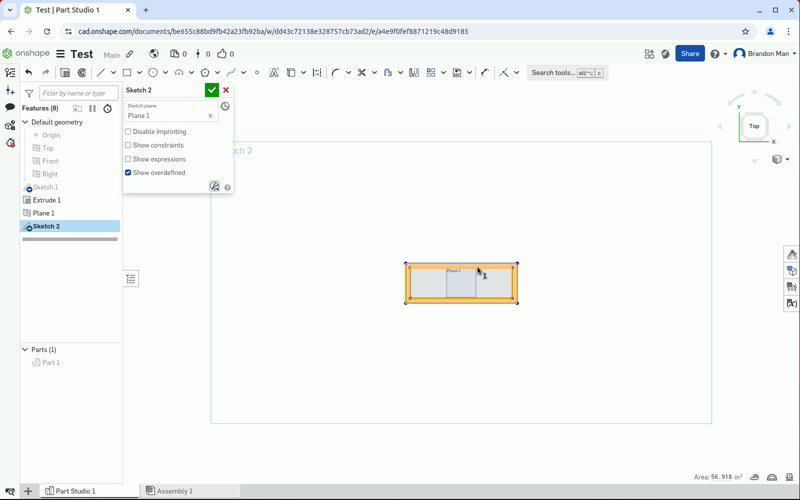
mouse_move(73, 352)
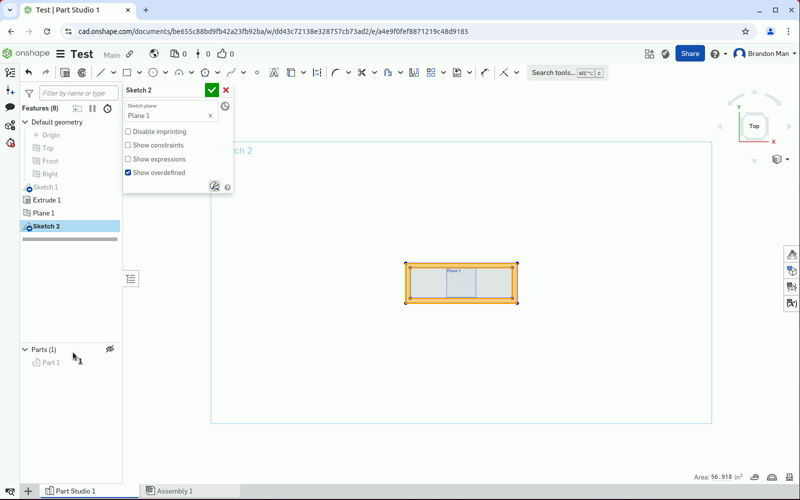
key(shift+y)
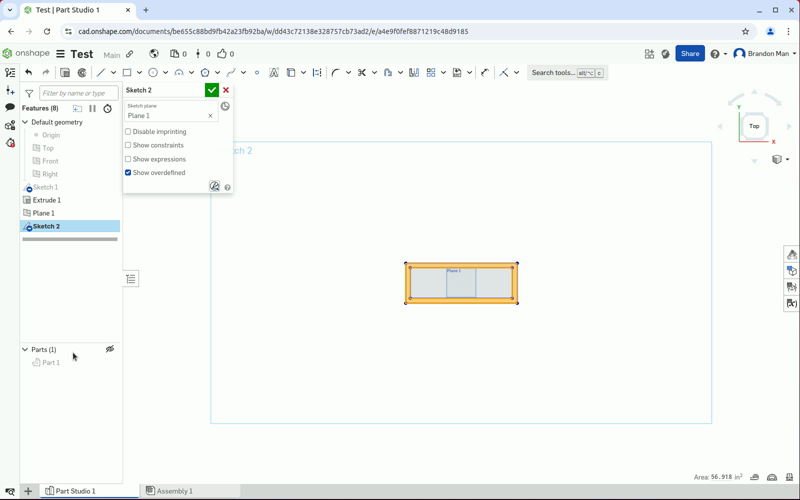
key(shift+e)
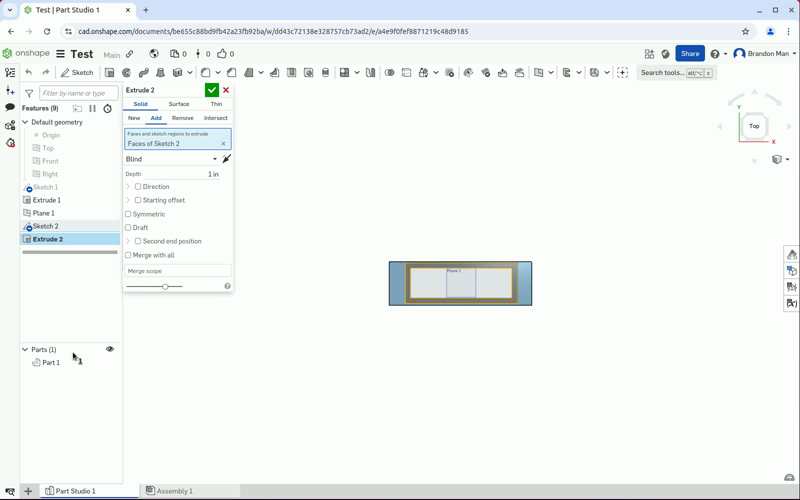
mouse_move(143, 106)
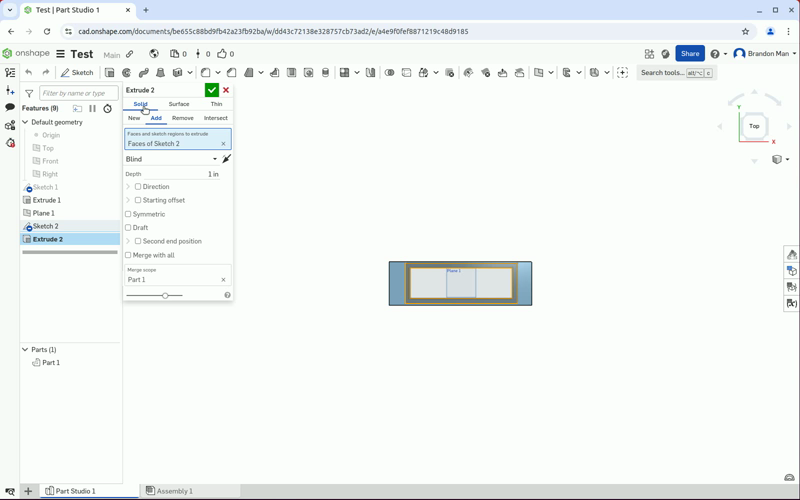
click(143, 106)
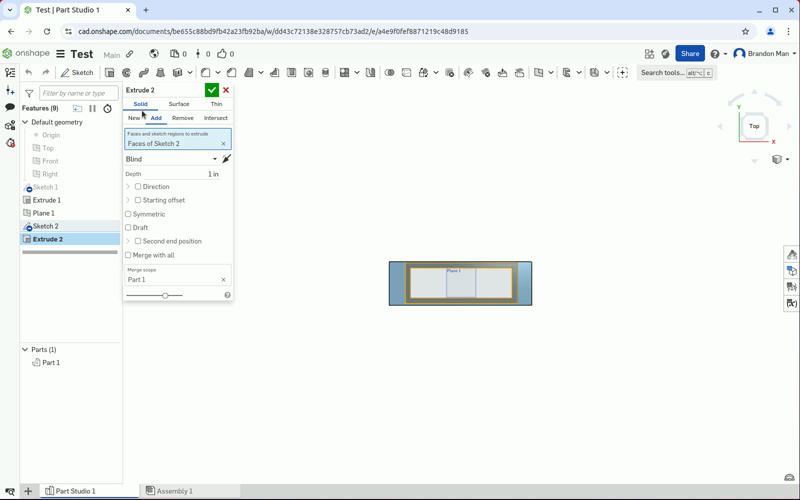
mouse_move(137, 120)
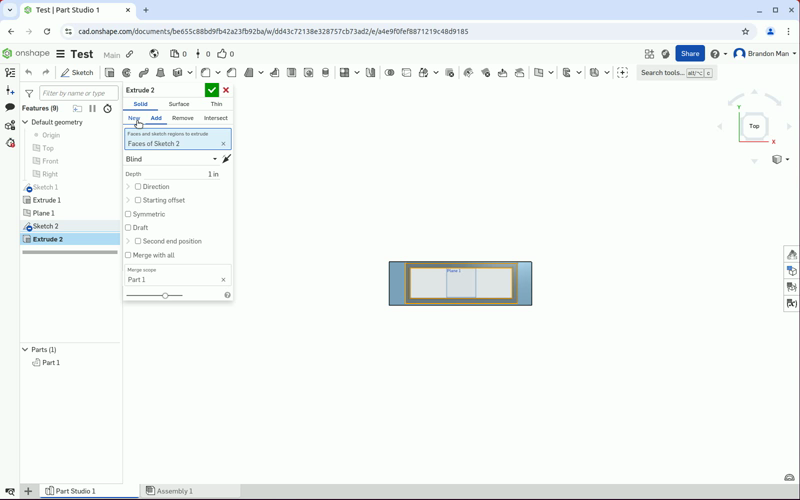
click(137, 120)
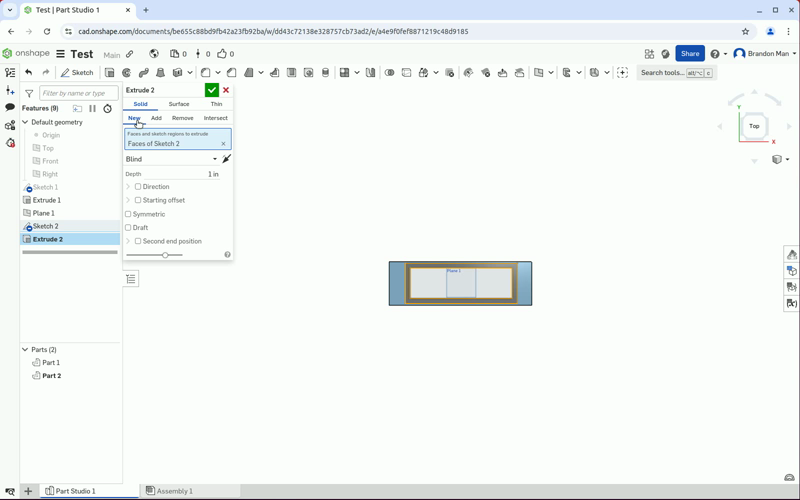
key(tab, 4)
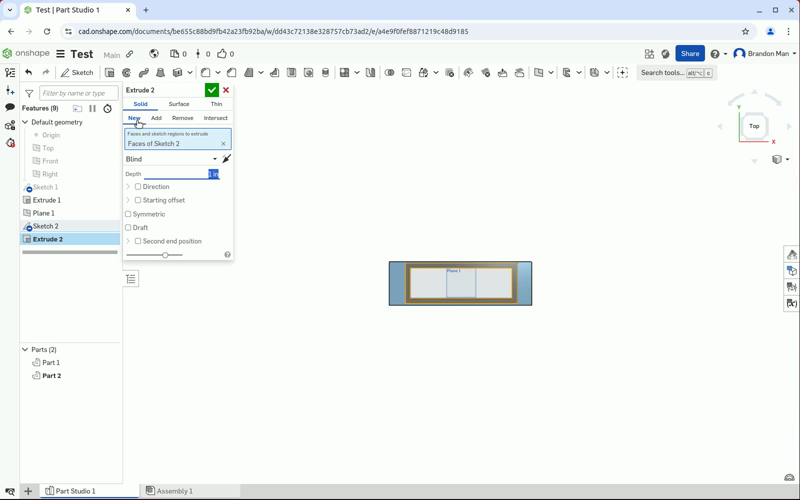
text(21.905)
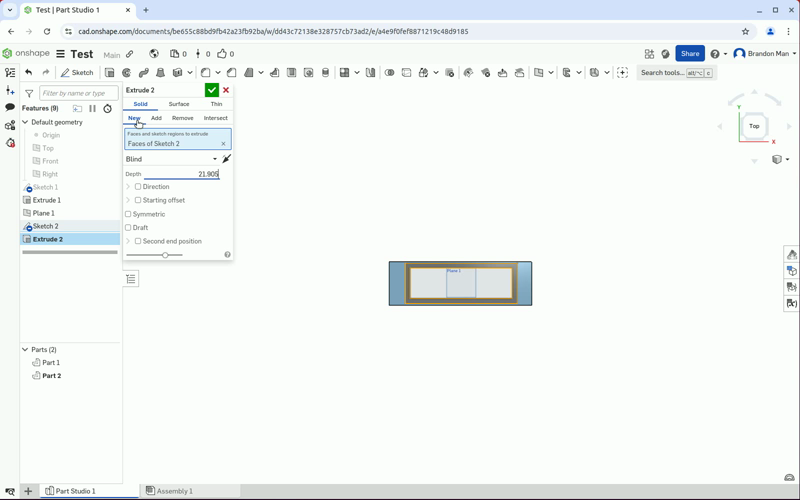
key(enter)
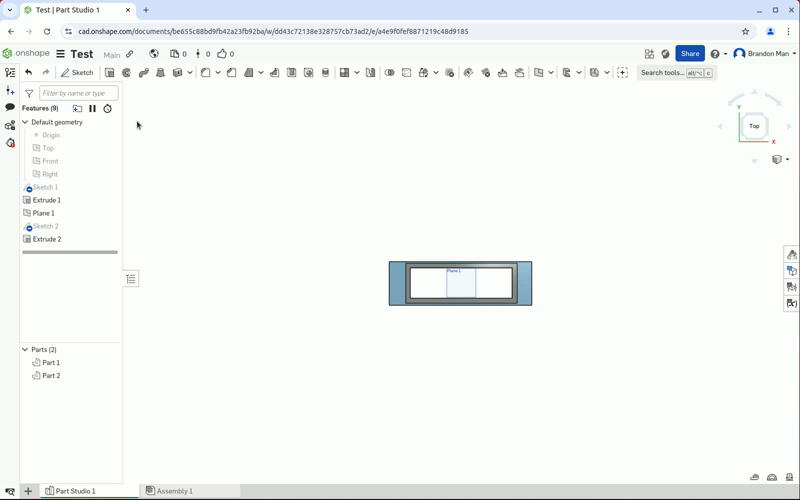
key(shift+h)
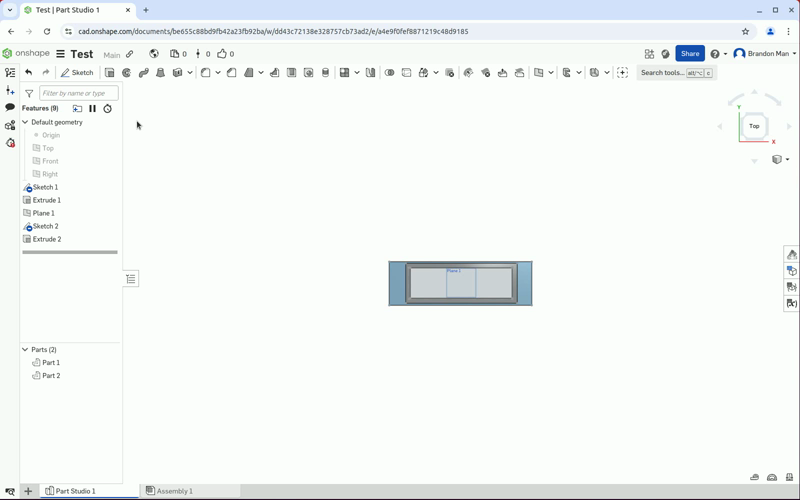
key(shift+h)
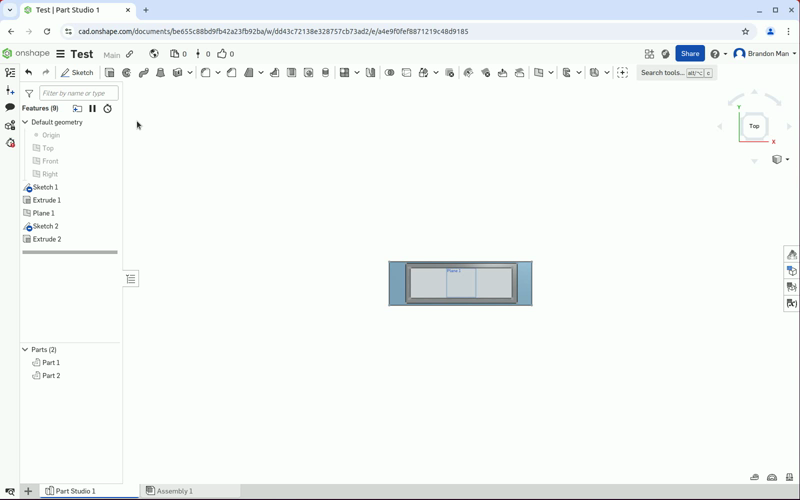
key(shift+7)
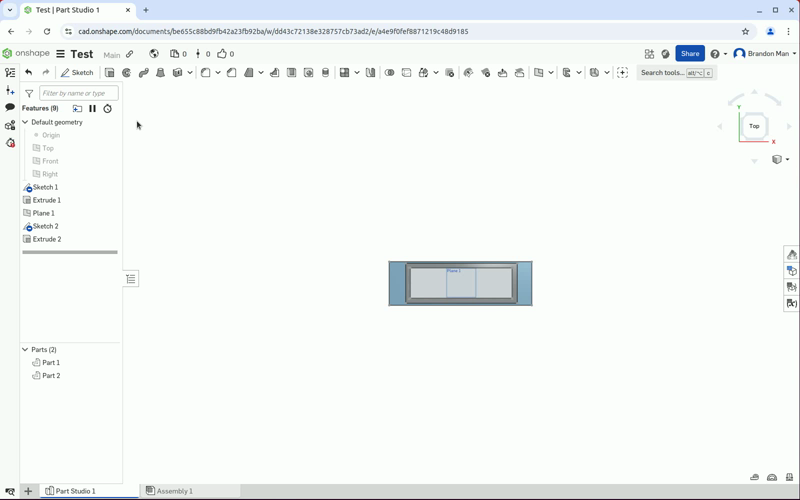
key(up, 3)
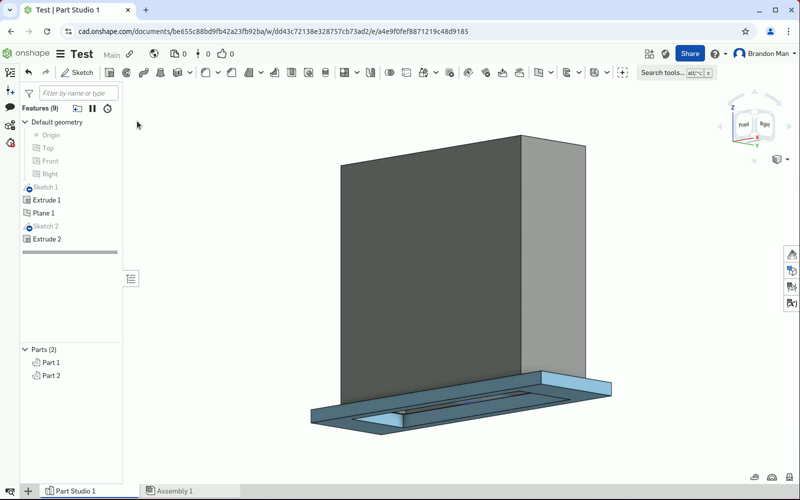
key(left, 3)
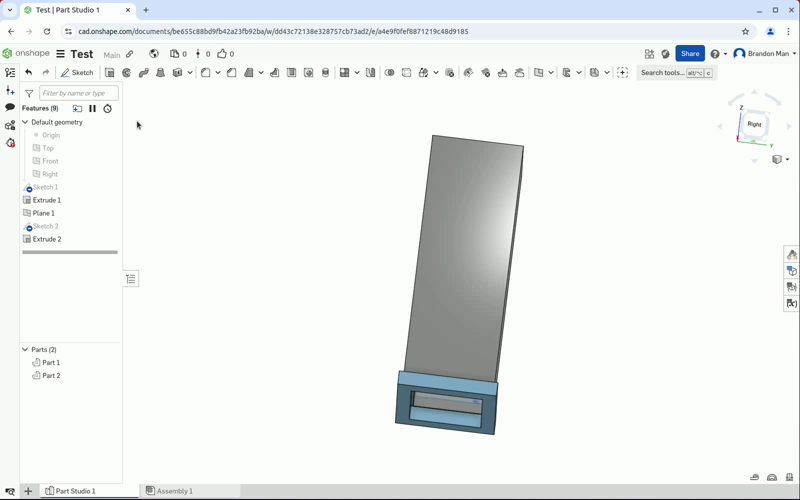
key(right, 3)
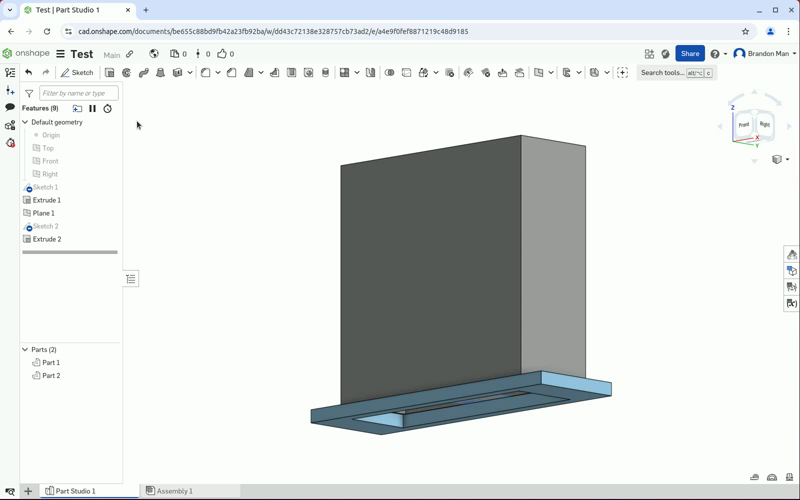
key(down, 3)
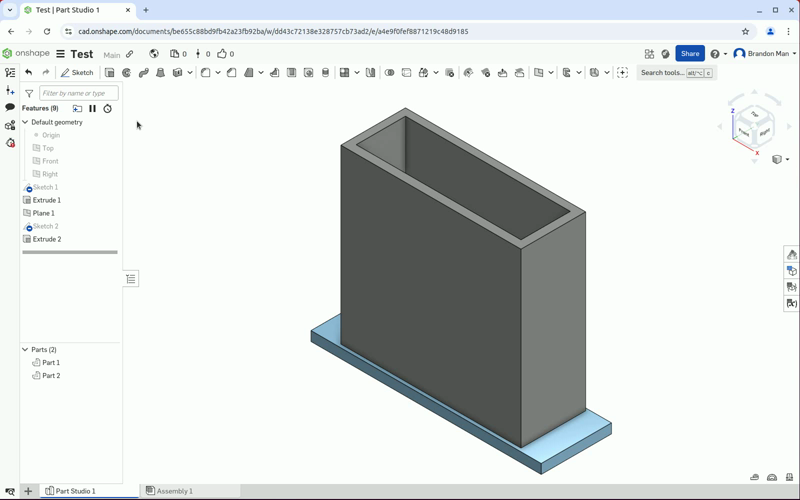
mouse_move(73, 189)
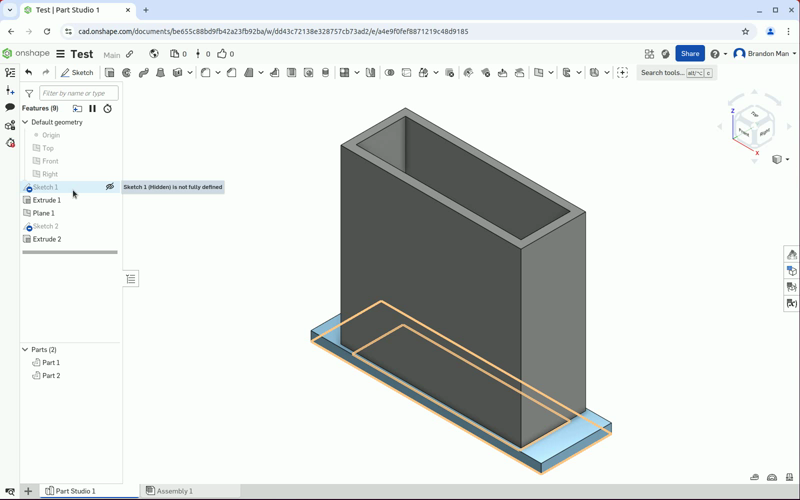
click(73, 189)